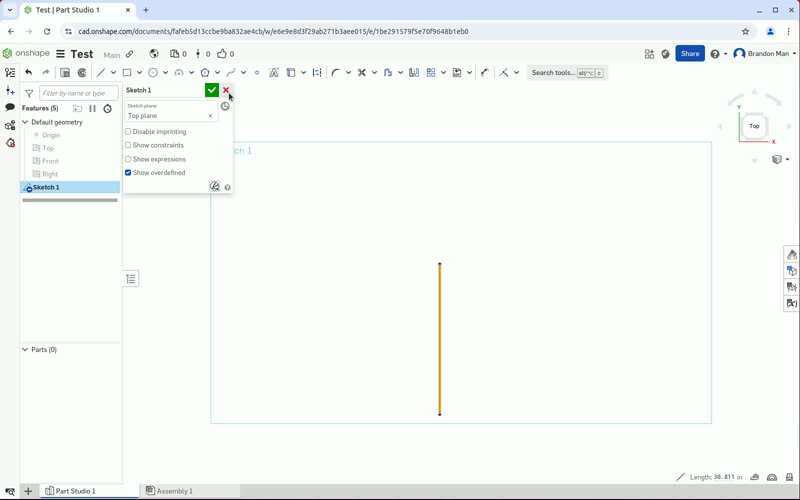
key(shift+h)
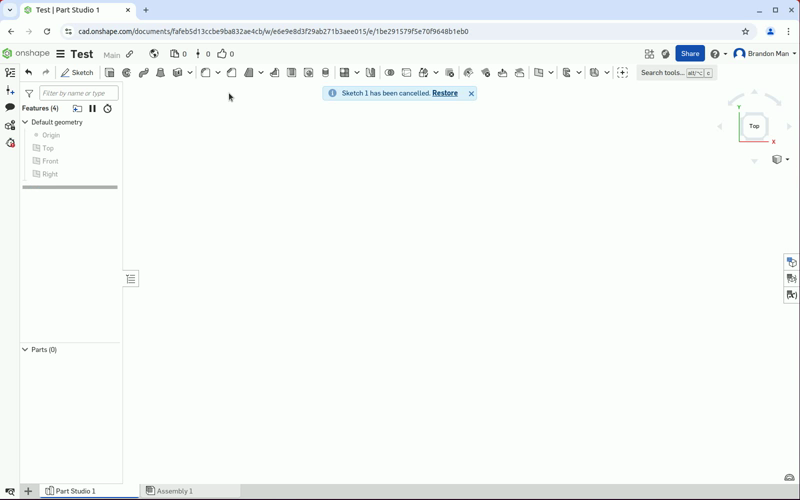
mouse_move(73, 352)
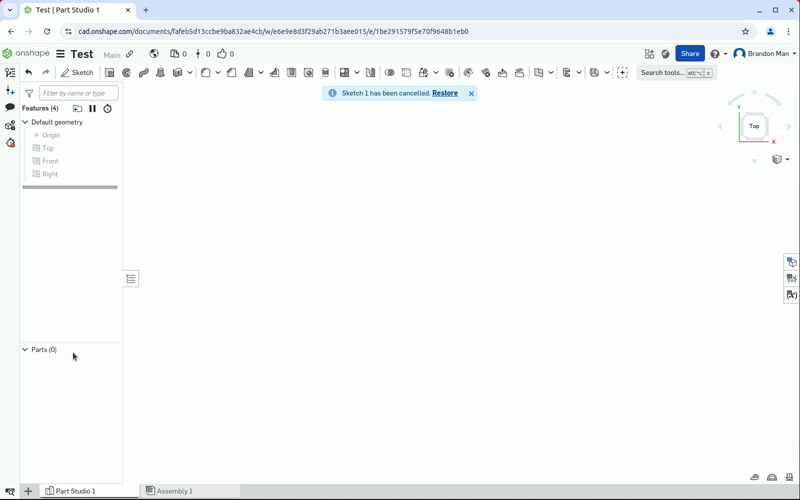
key(y)
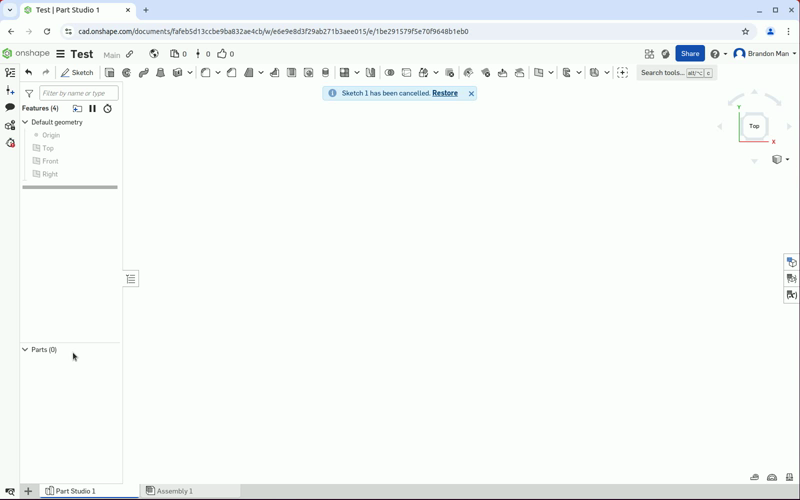
key(shift+p)
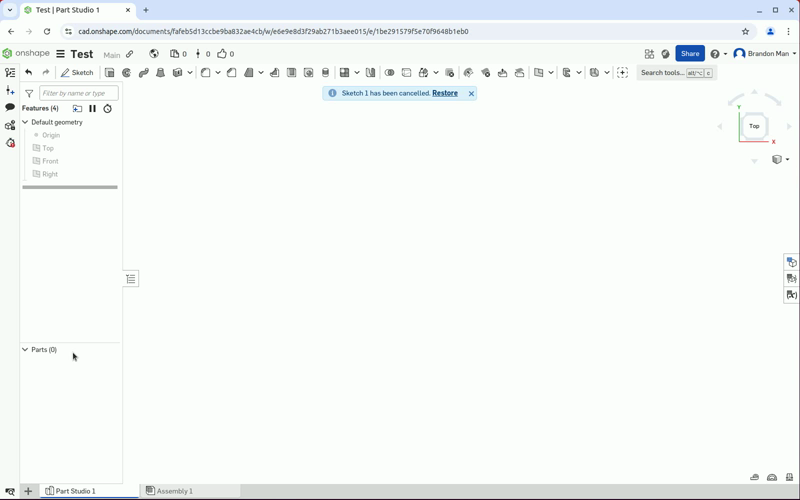
key(space)
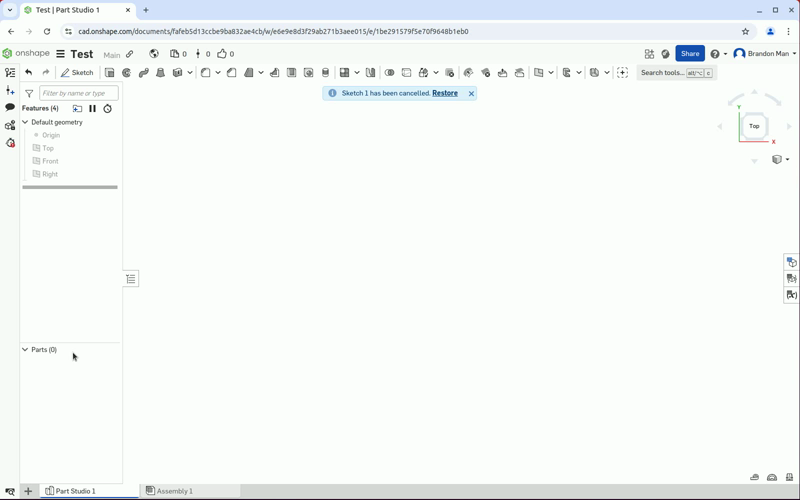
key_down(shift)
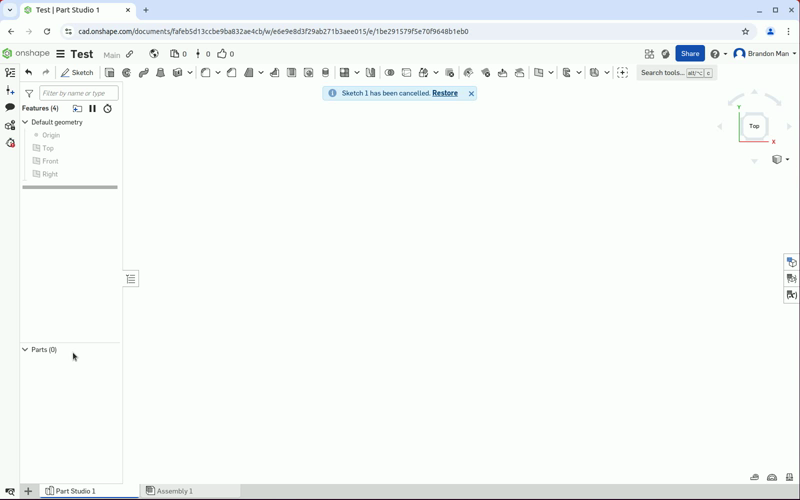
key(up)
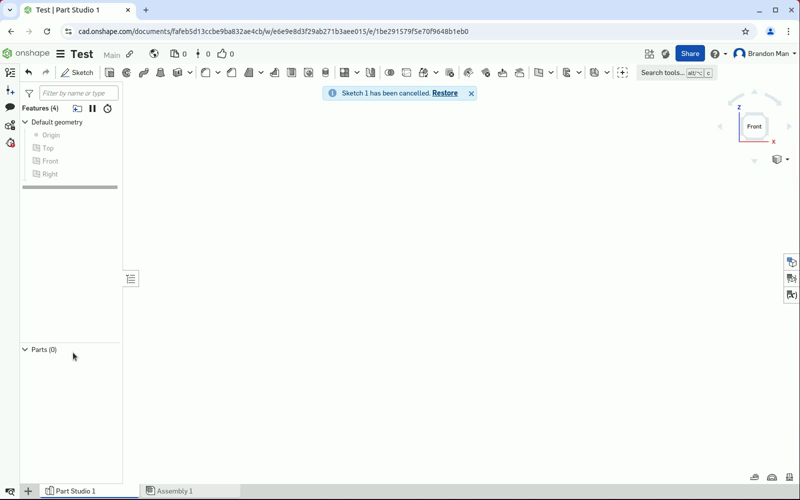
key_up(shift)
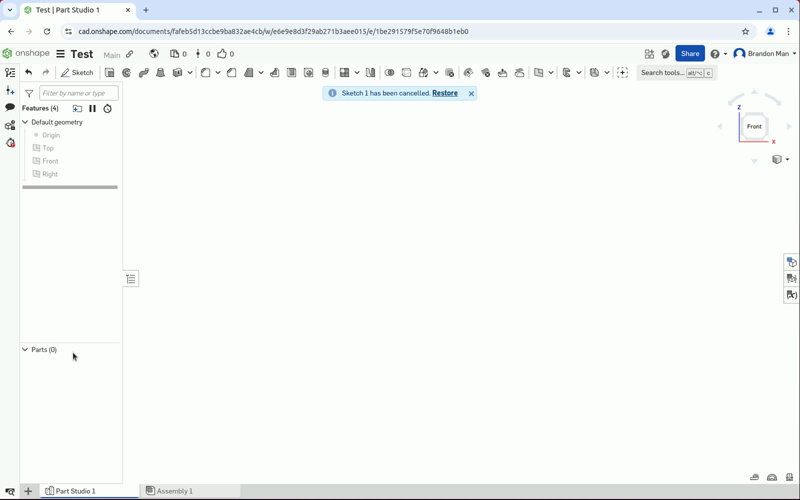
mouse_move(73, 352)
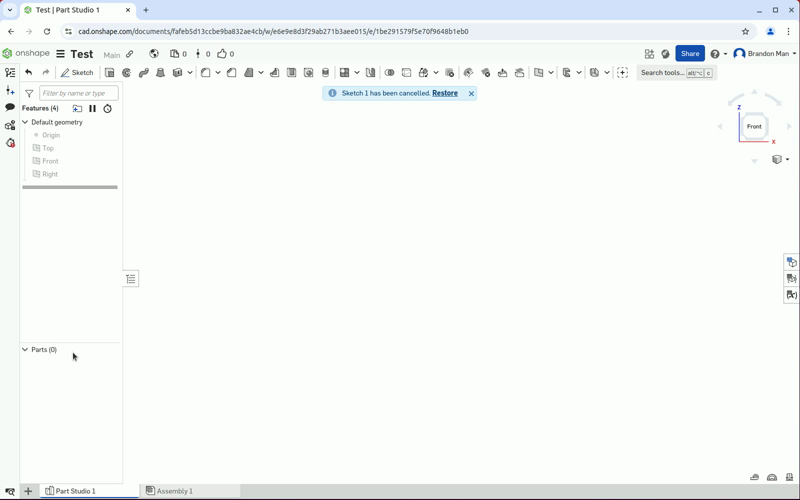
key(shift+y)
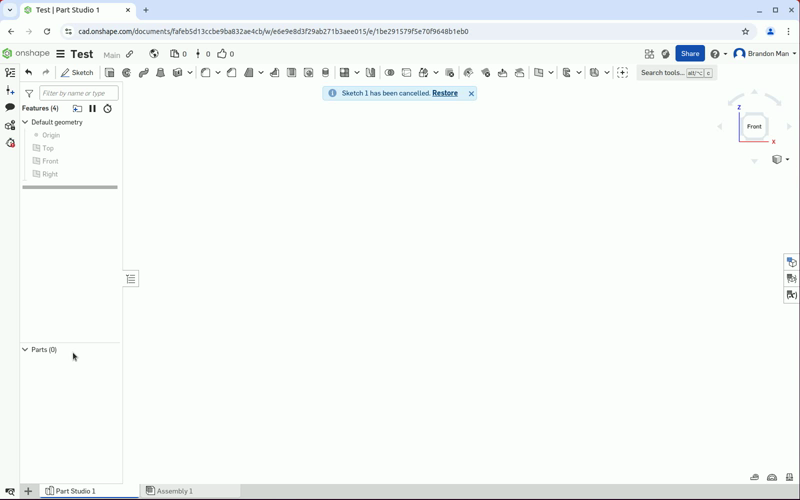
key(shift+s)
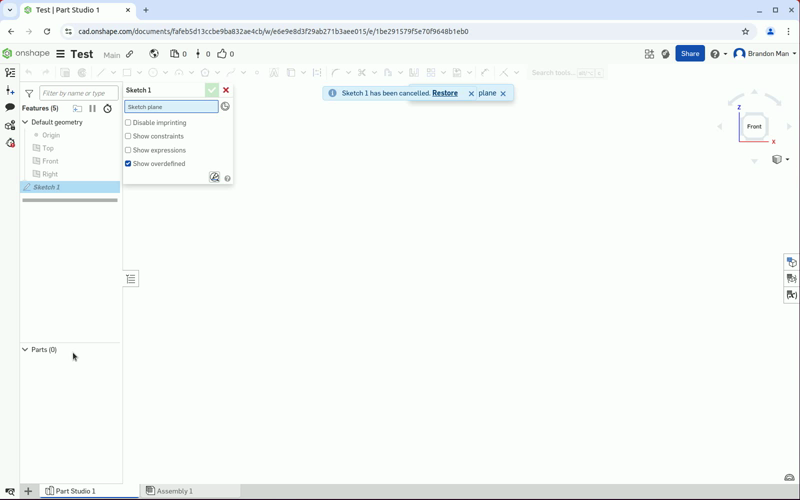
mouse_move(73, 163)
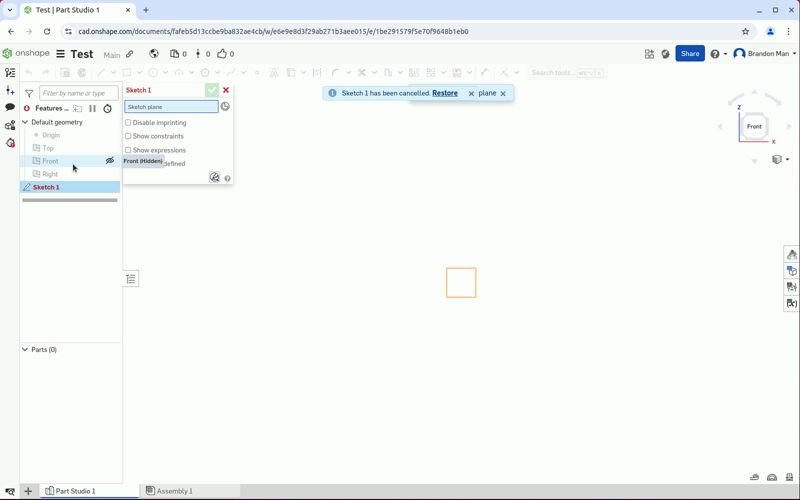
click(73, 163)
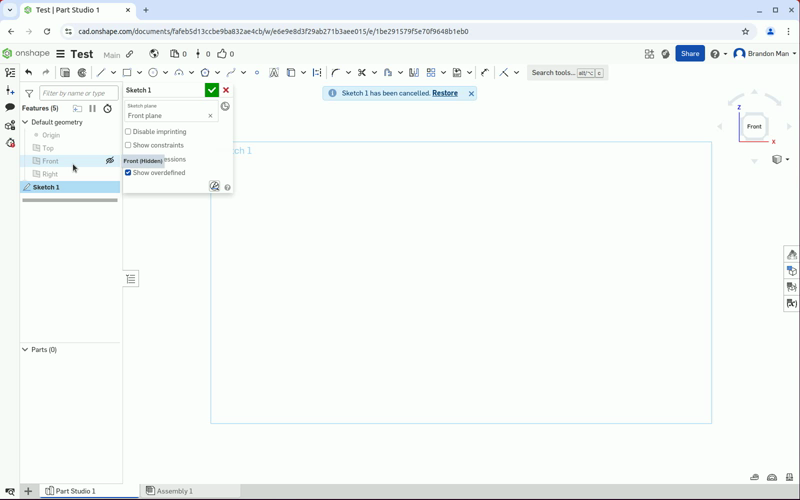
mouse_move(73, 352)
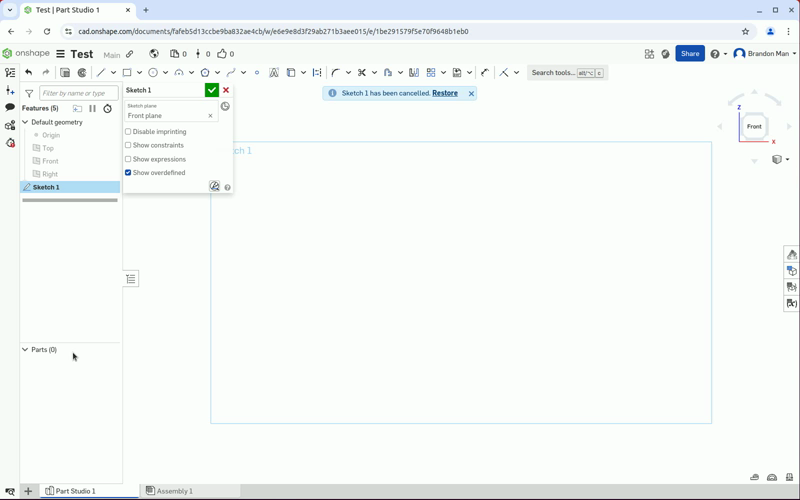
key(y)
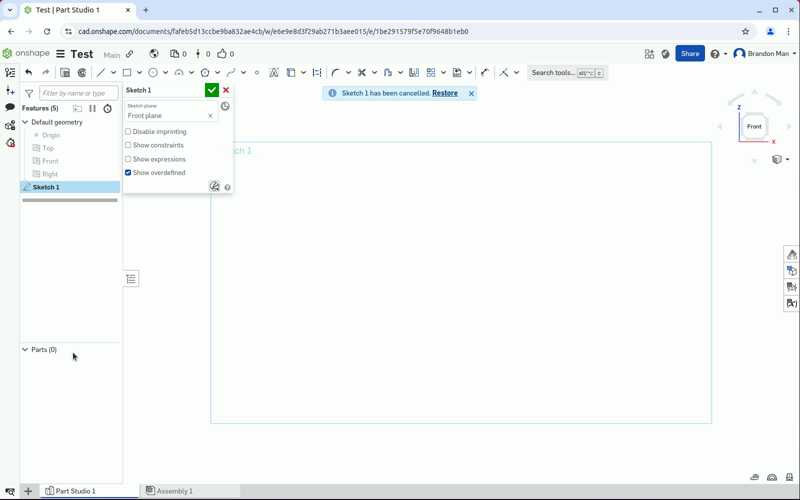
key(l)
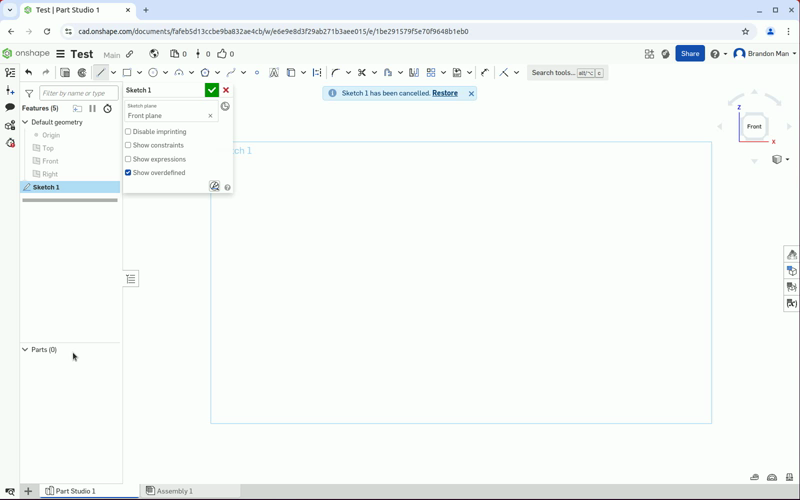
key_down(shift)
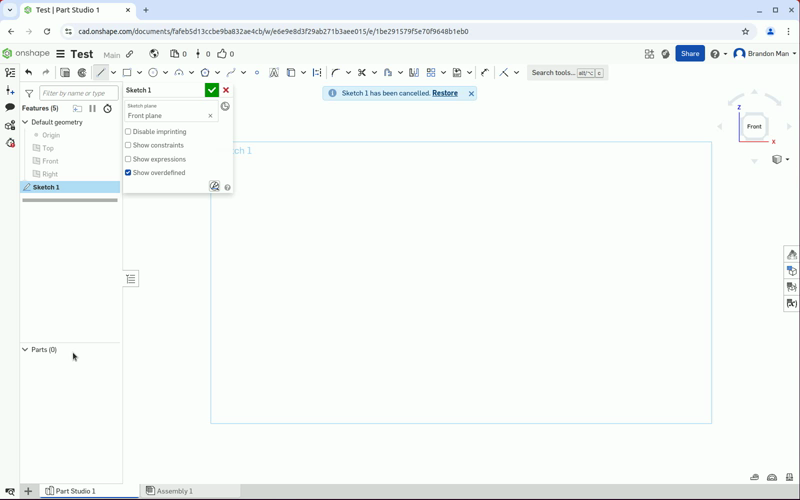
mouse_move(352, 330)
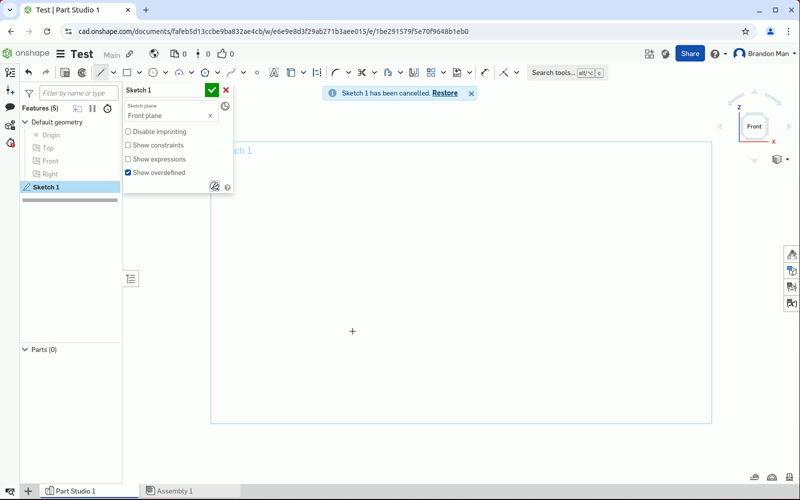
click(352, 330)
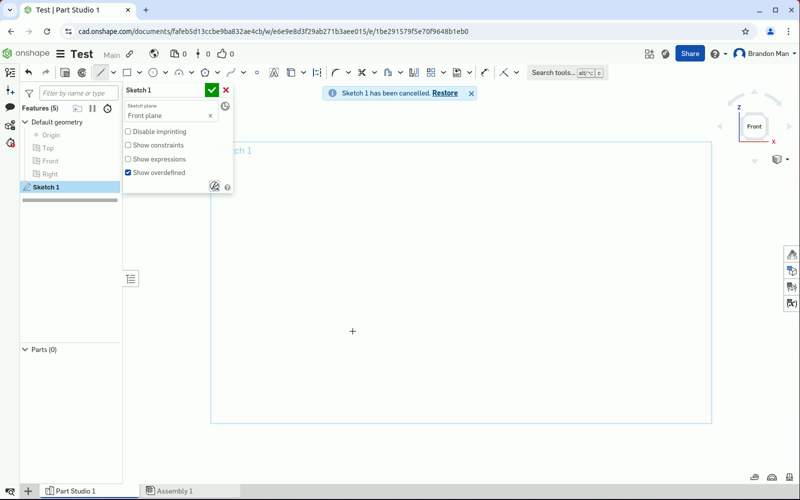
key_up(shift)
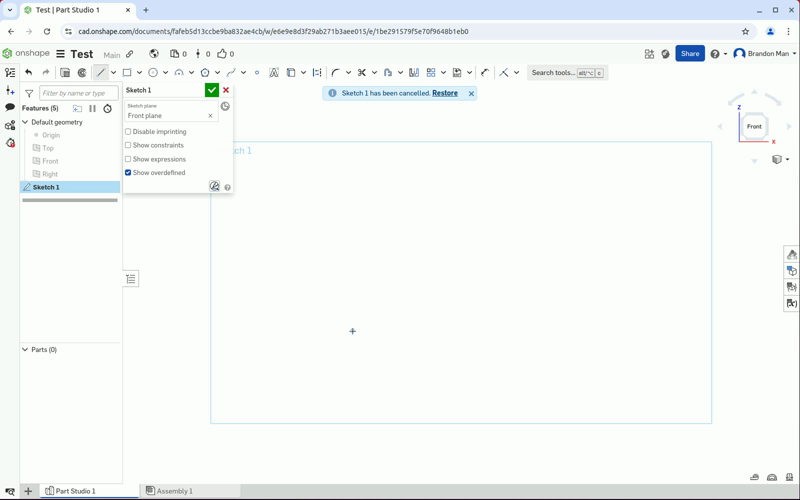
key_down(shift)
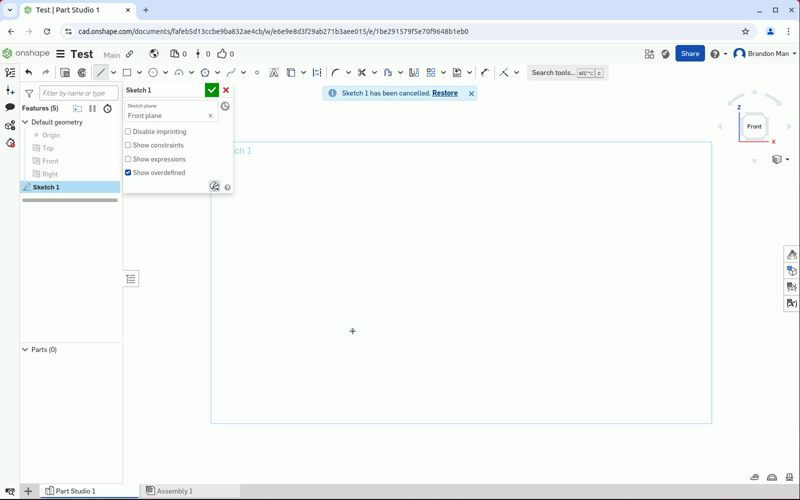
mouse_move(572, 330)
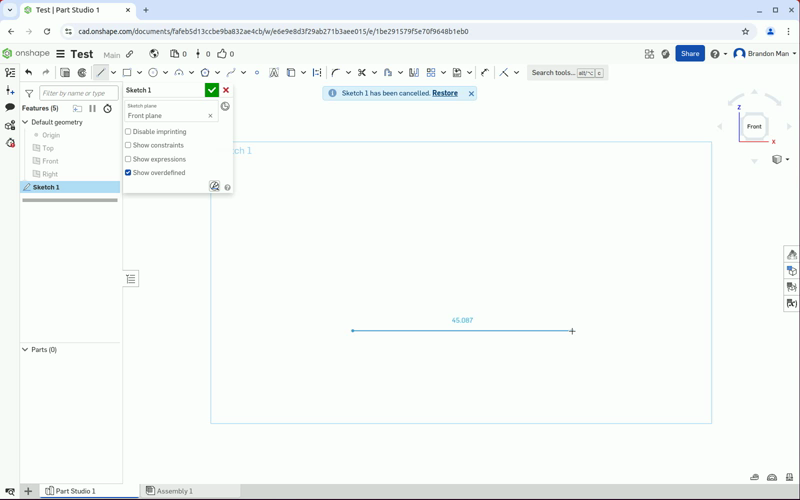
click(572, 330)
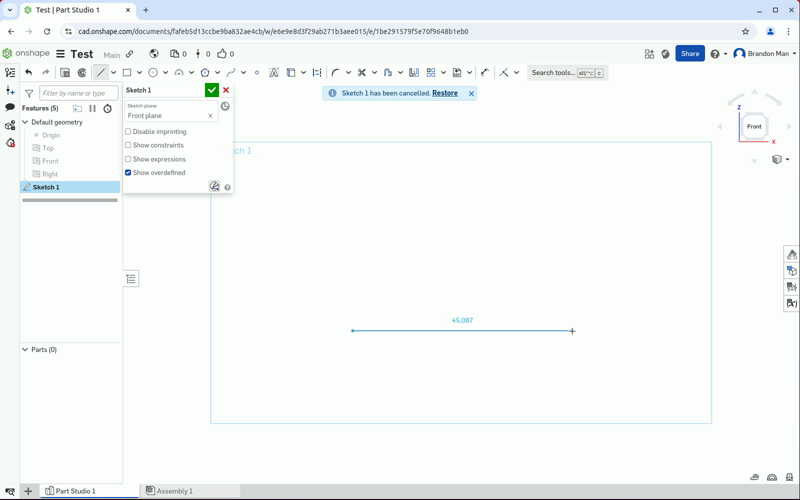
key_up(shift)
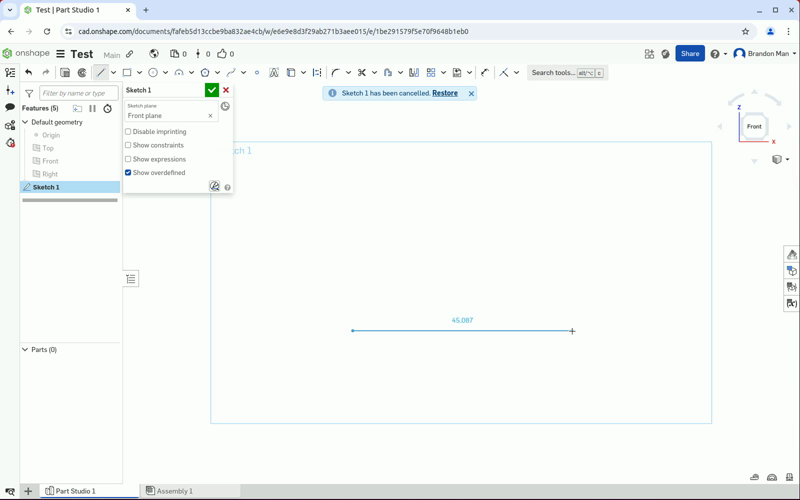
key_down(shift)
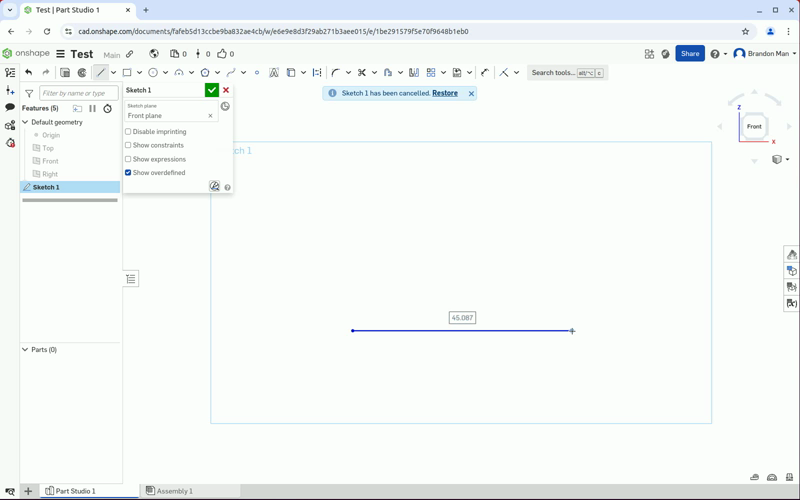
mouse_move(572, 222)
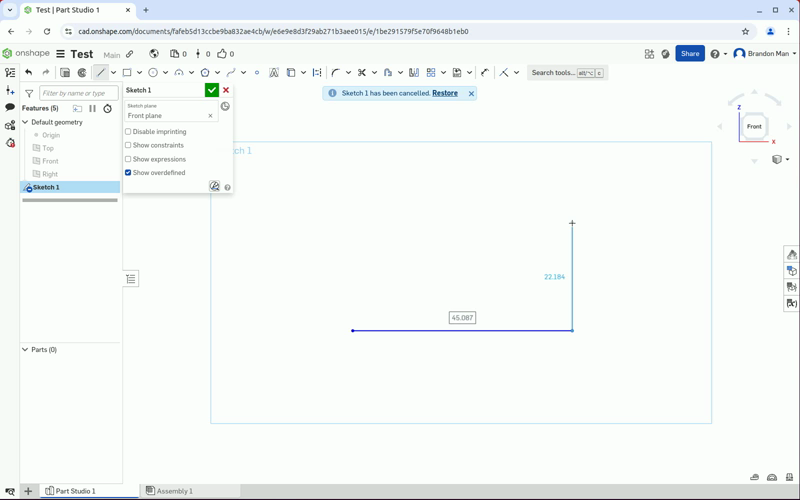
click(572, 222)
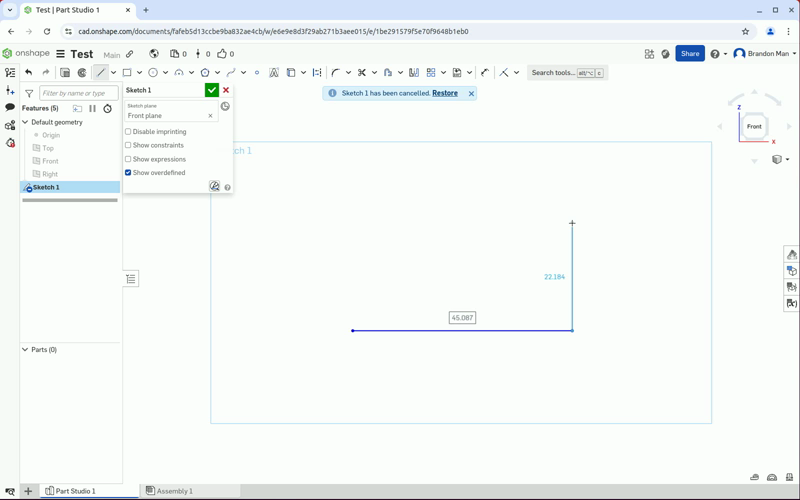
key_up(shift)
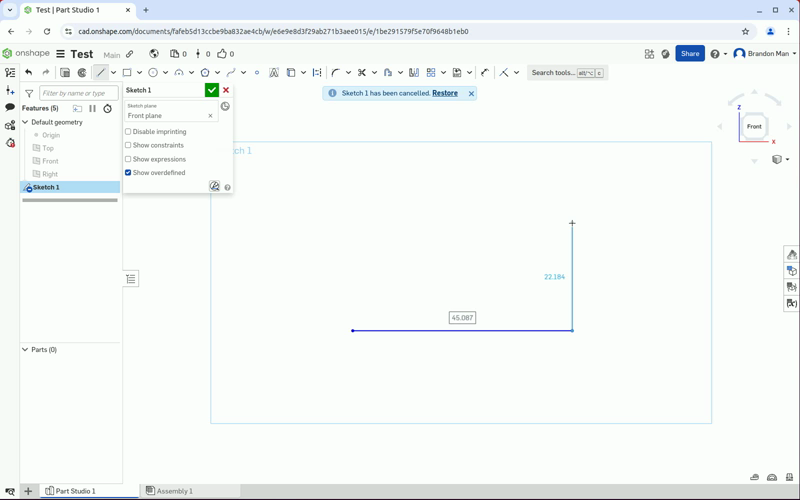
key_down(shift)
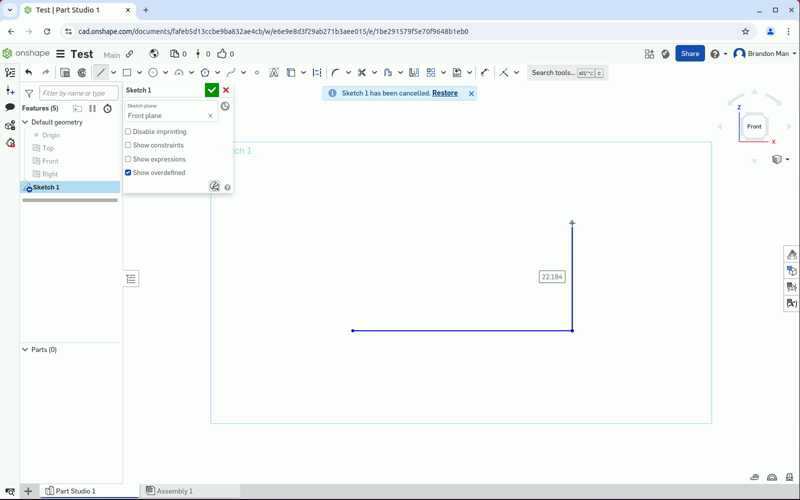
mouse_move(352, 222)
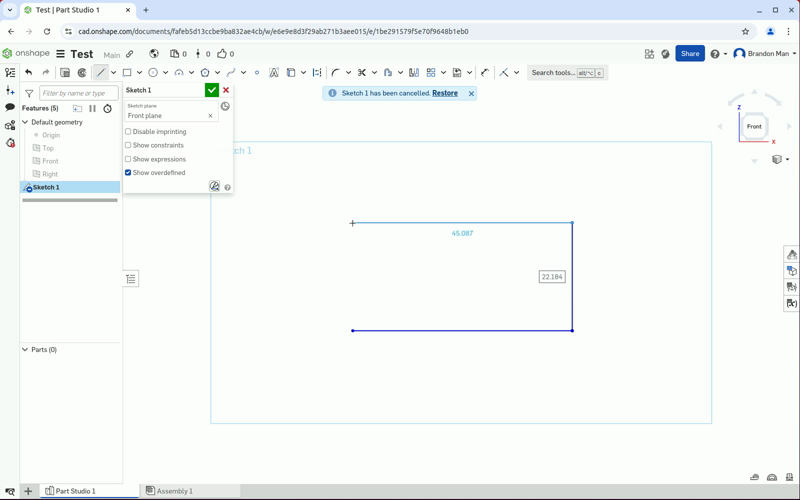
click(352, 222)
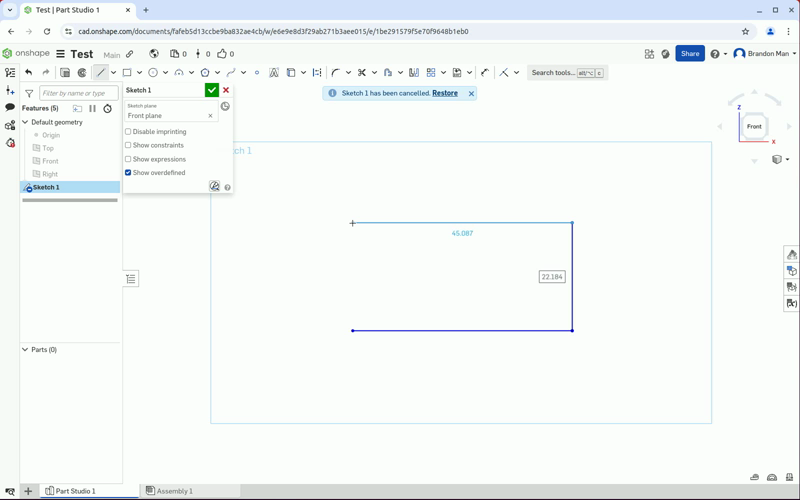
key_up(shift)
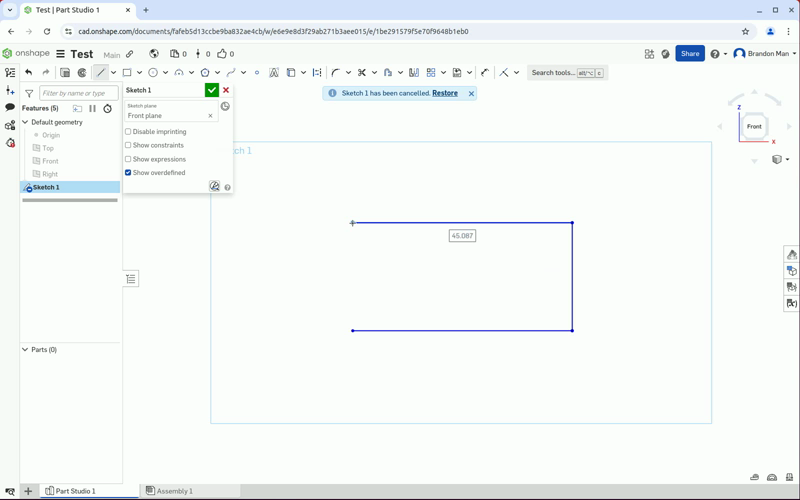
key_down(shift)
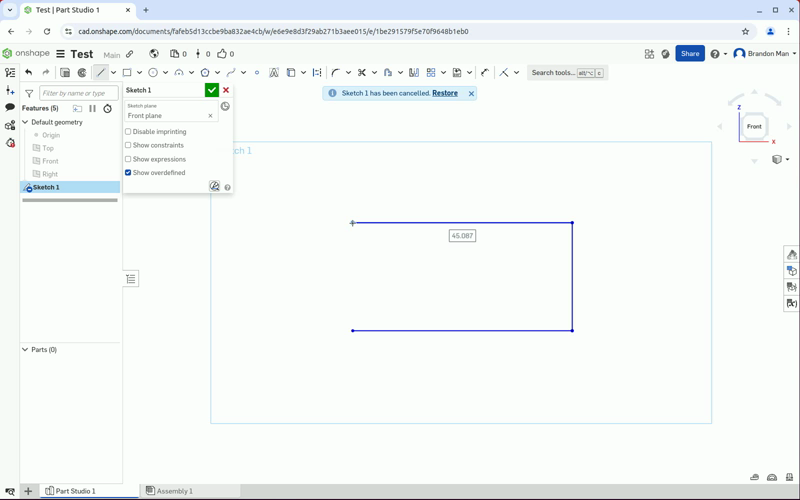
mouse_move(352, 330)
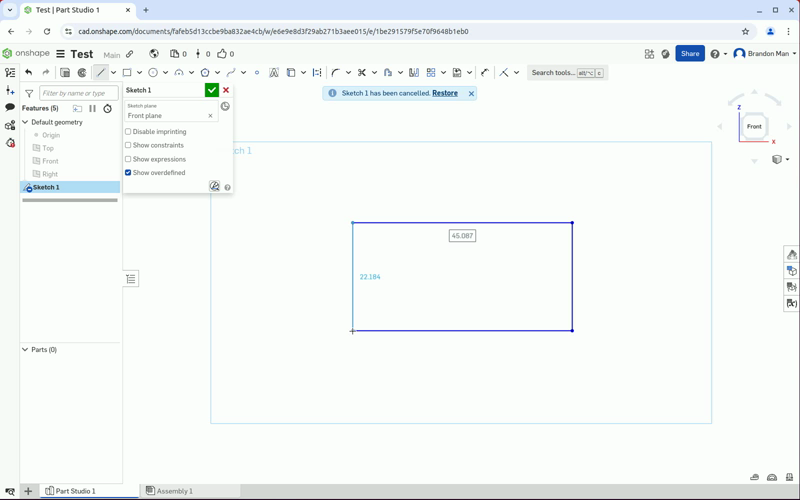
key_up(shift)
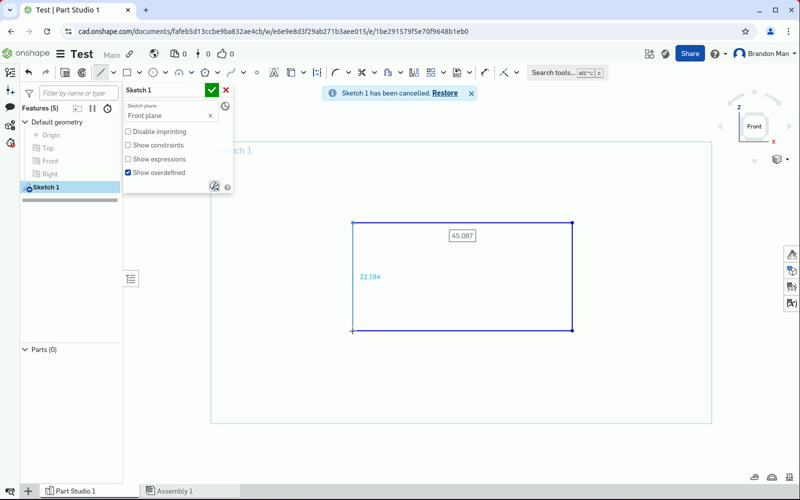
click(352, 330)
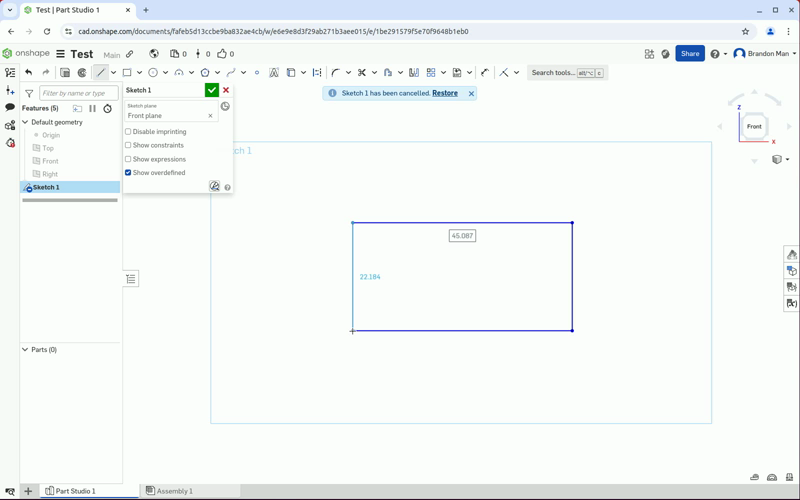
key(esc)
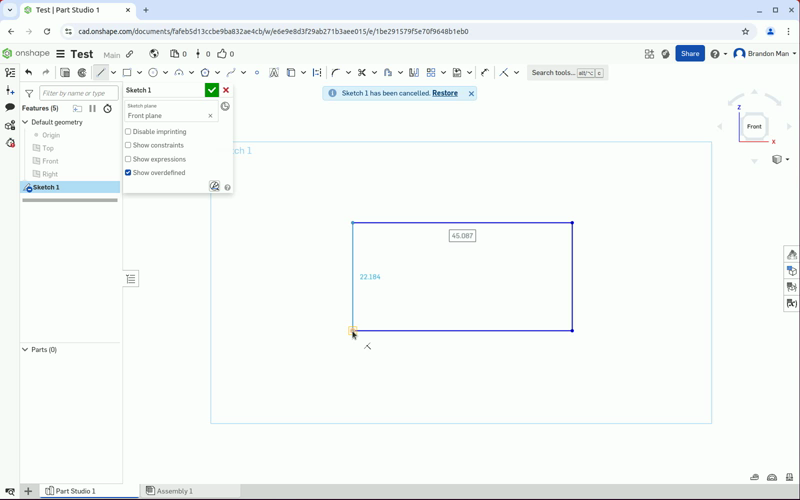
mouse_move(414, 308)
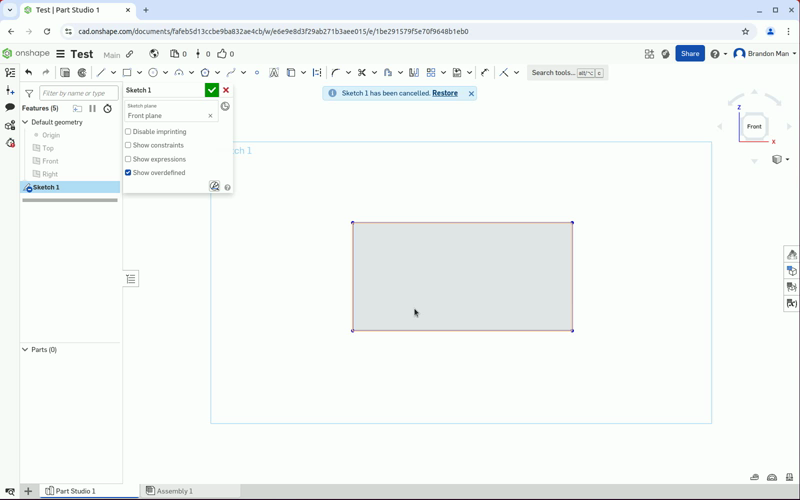
click(414, 308)
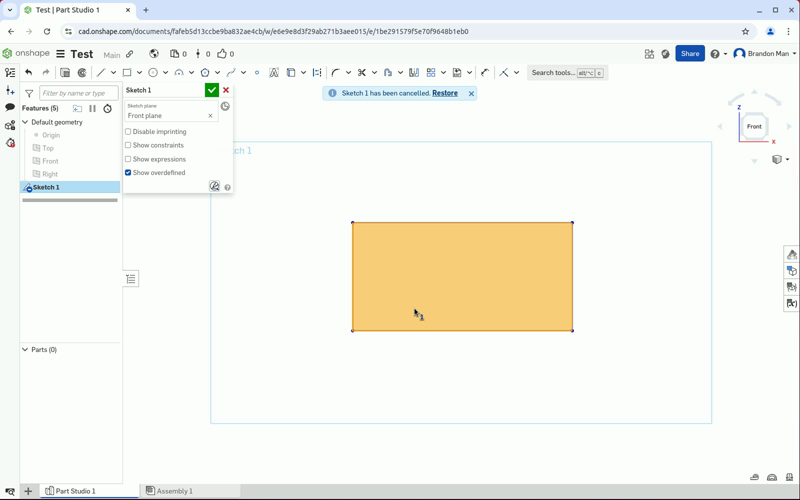
mouse_move(73, 352)
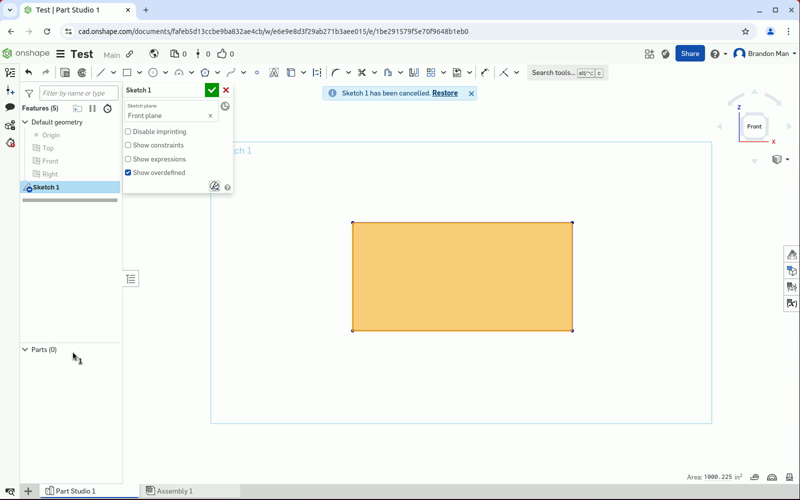
key(shift+y)
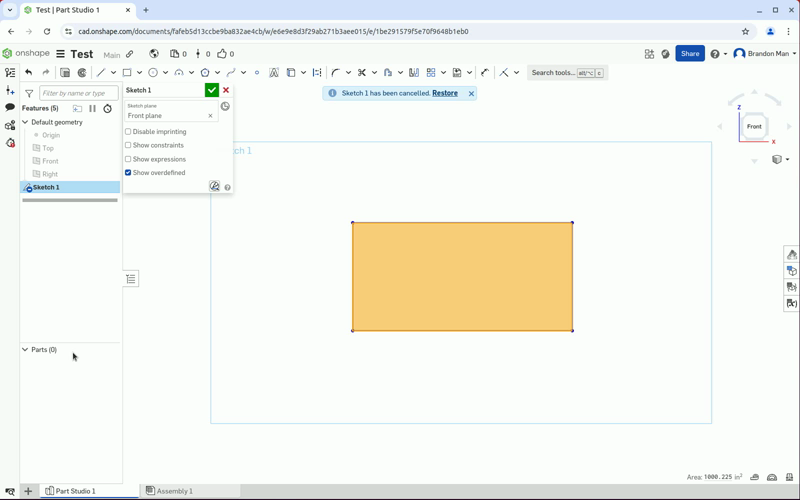
key(shift+e)
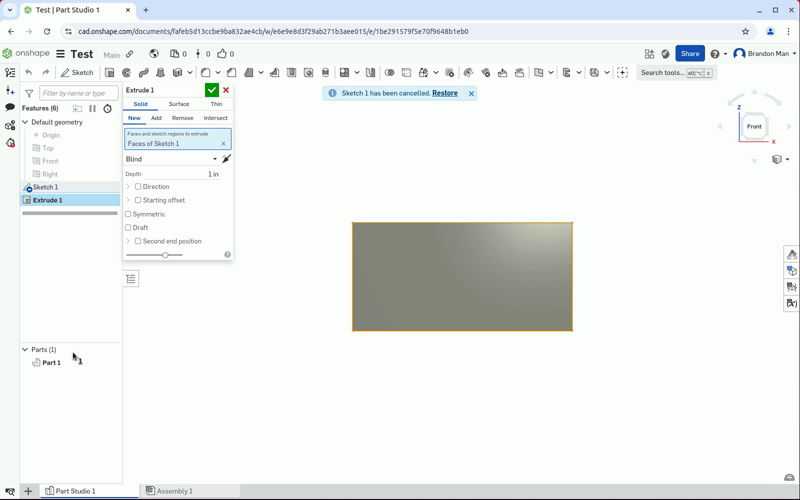
mouse_move(143, 106)
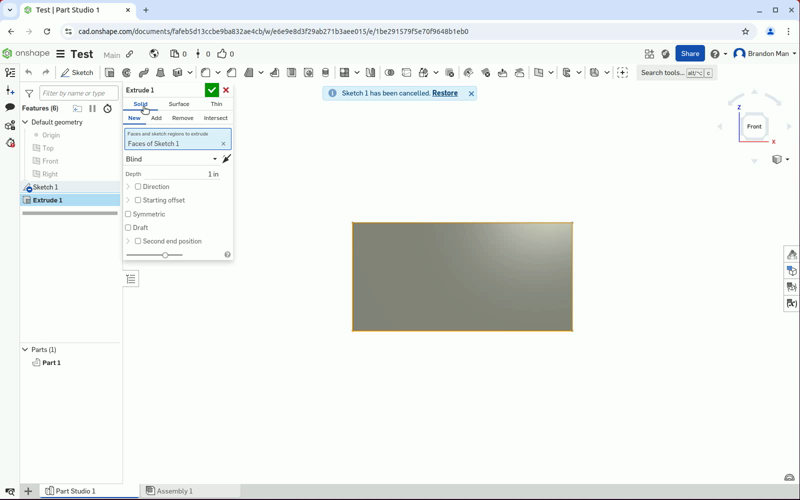
click(143, 106)
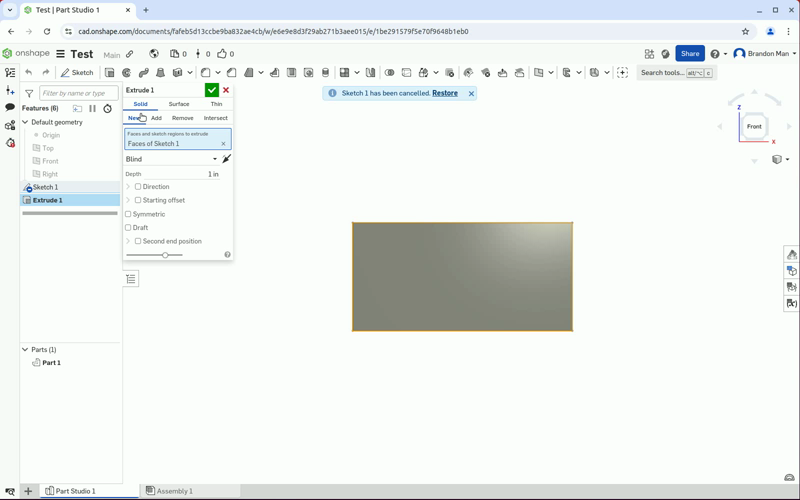
mouse_move(137, 120)
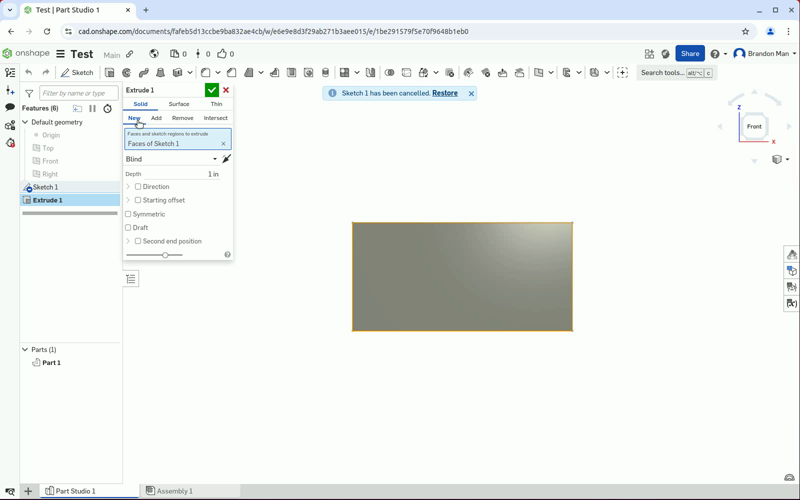
click(137, 120)
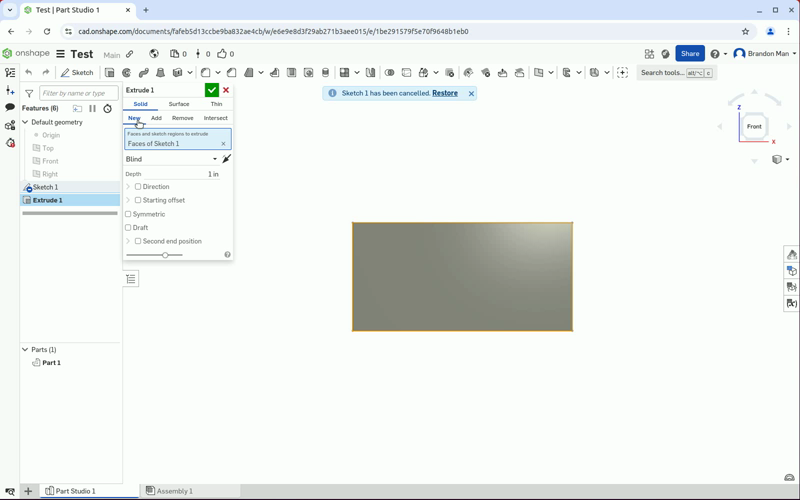
key(tab, 4)
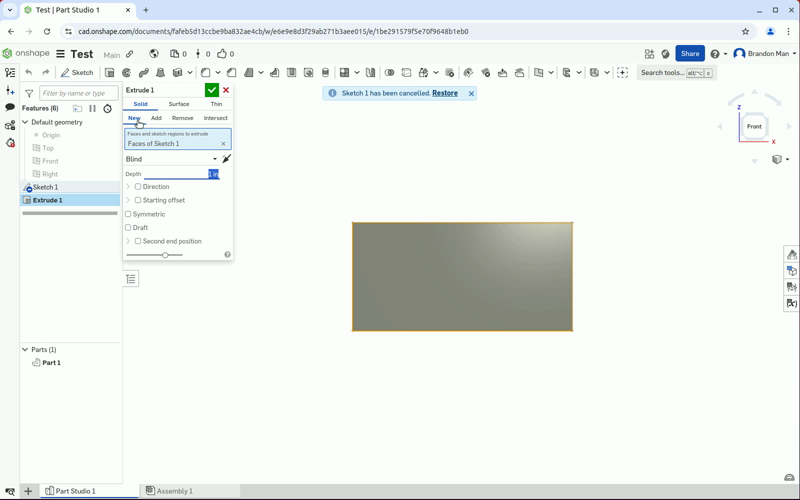
text(1.926)
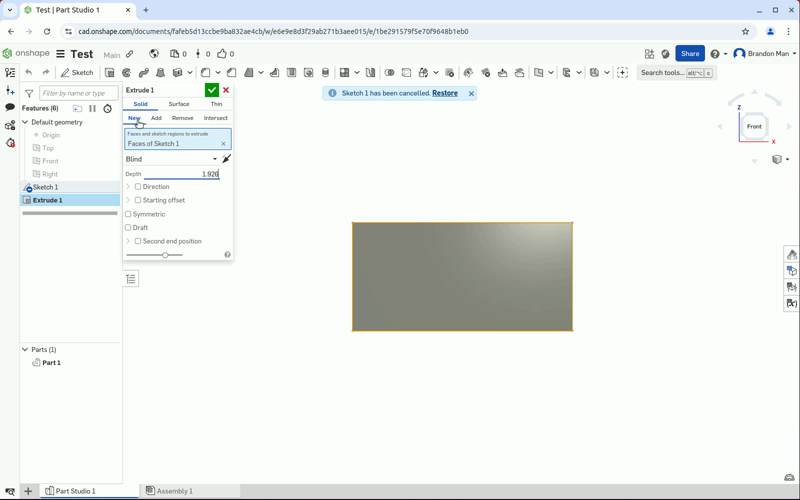
key(enter)
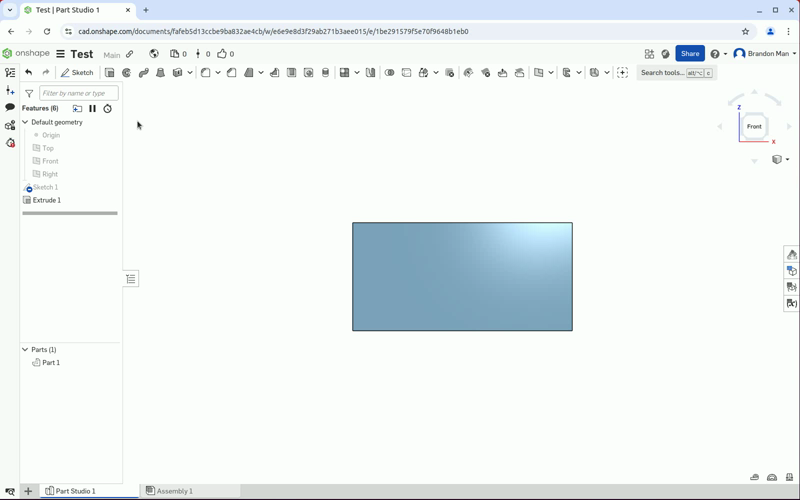
key(shift+h)
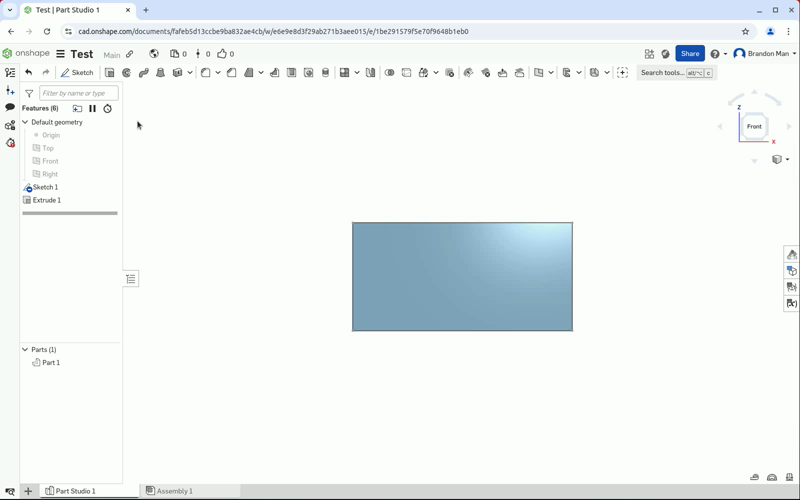
key(shift+h)
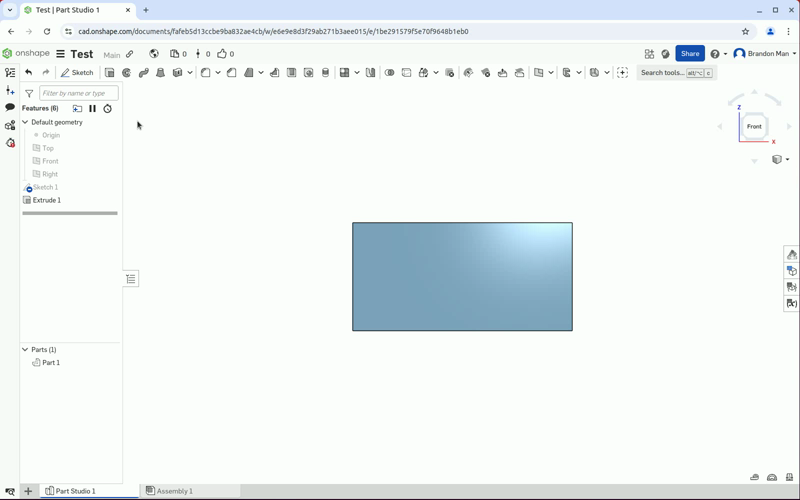
mouse_move(73, 189)
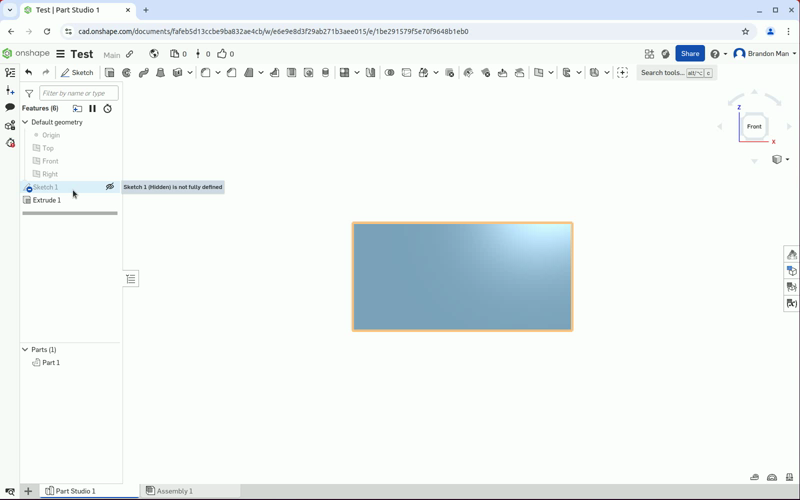
click(73, 189)
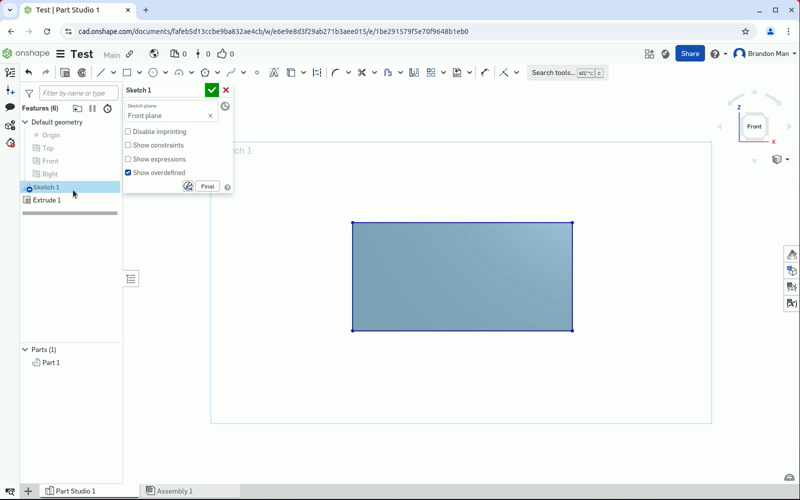
mouse_move(229, 92)
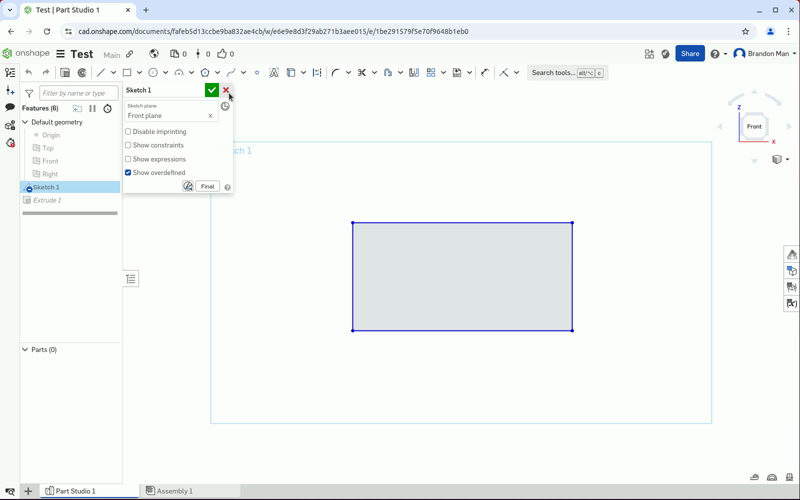
click(229, 92)
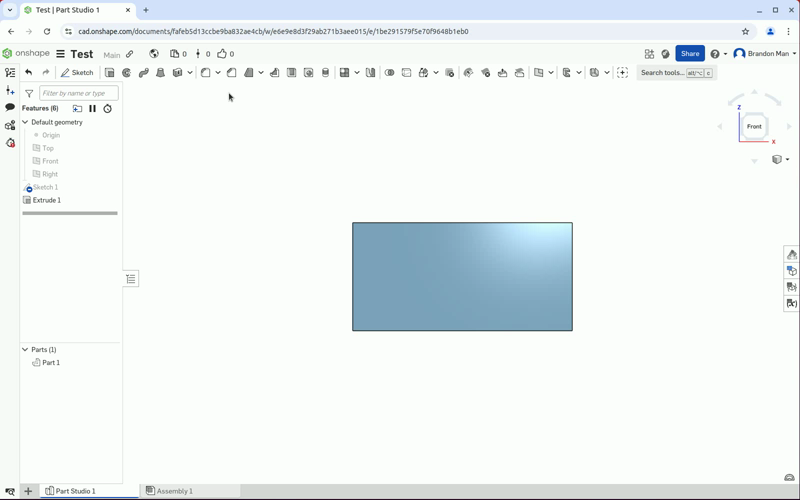
mouse_move(541, 75)
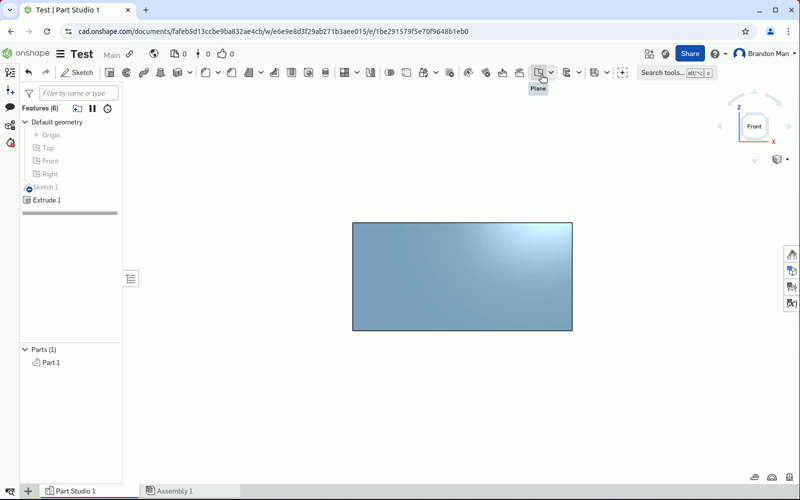
click(541, 75)
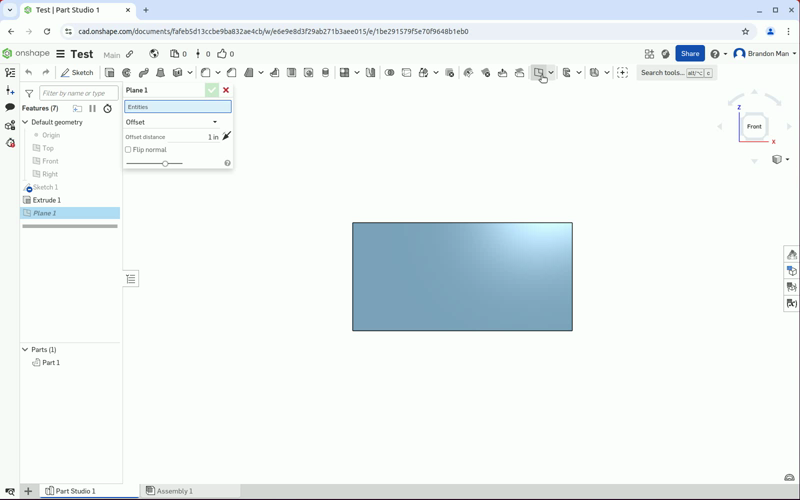
mouse_move(73, 163)
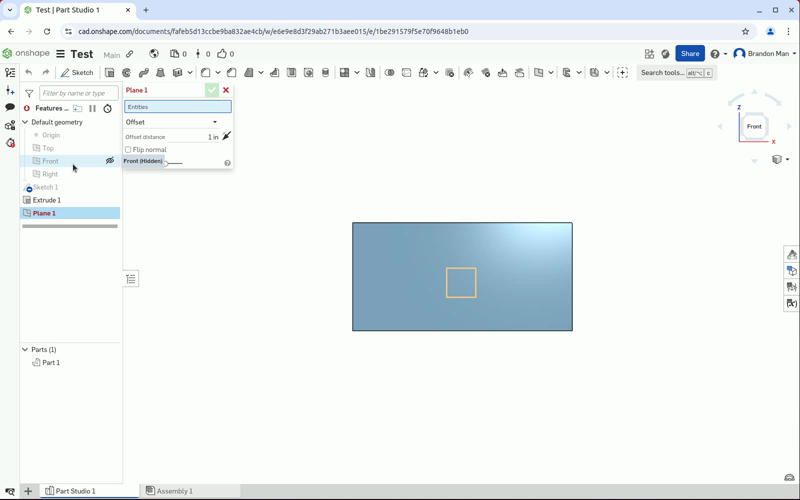
click(73, 163)
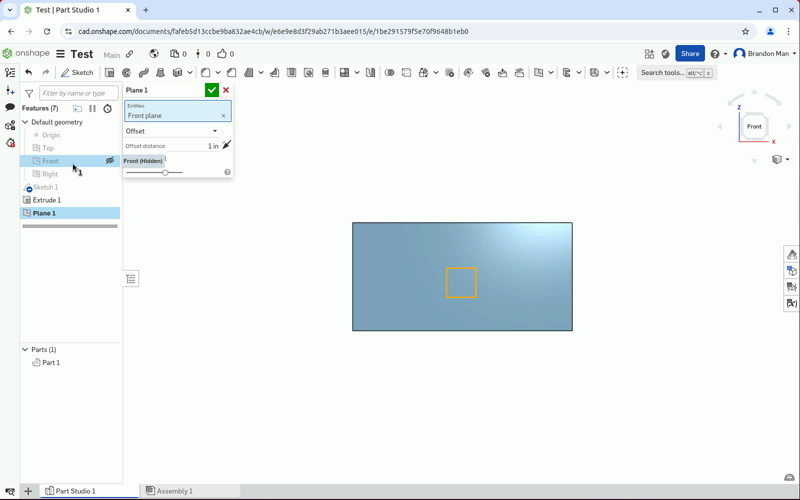
key(tab, 2)
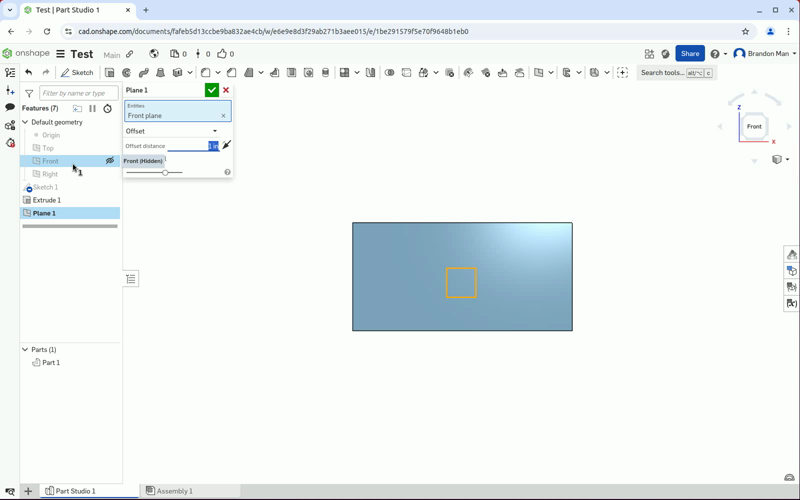
text(1.91)
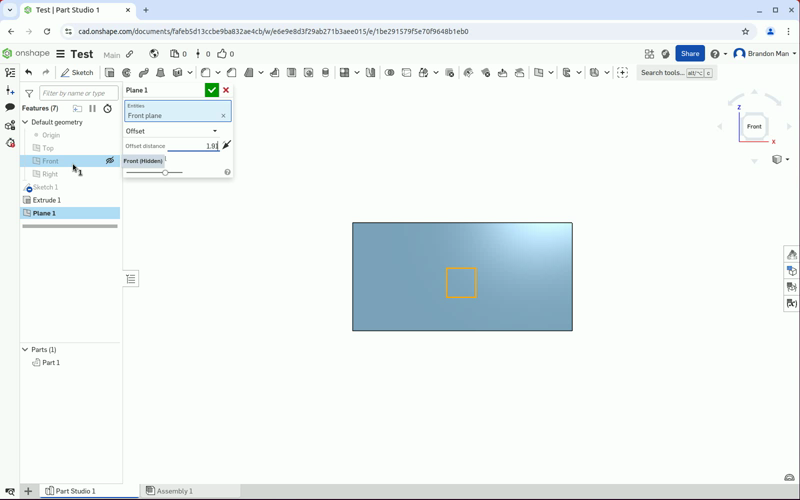
key(enter, 2)
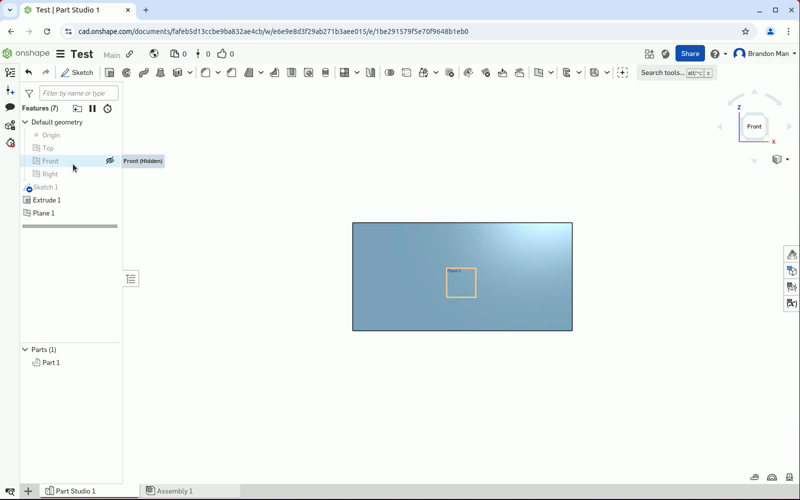
key(shift+s)
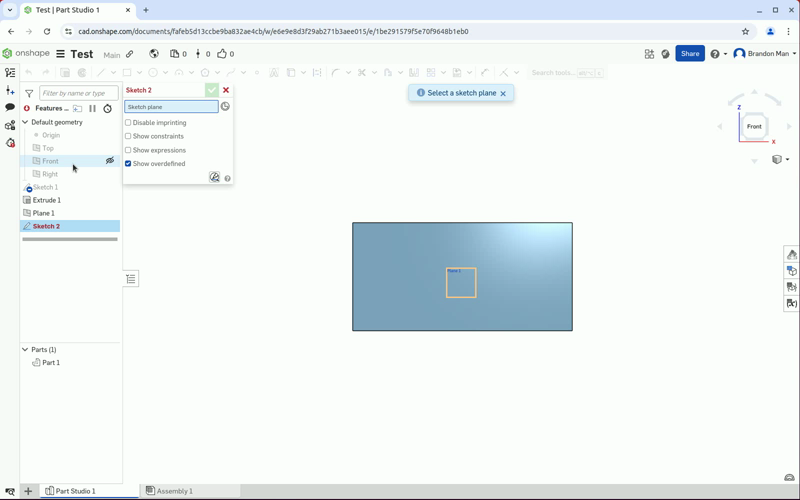
mouse_move(73, 215)
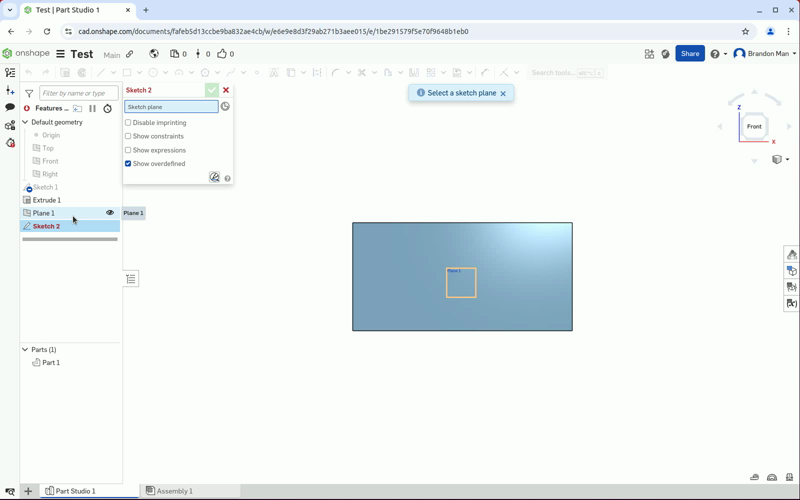
click(73, 215)
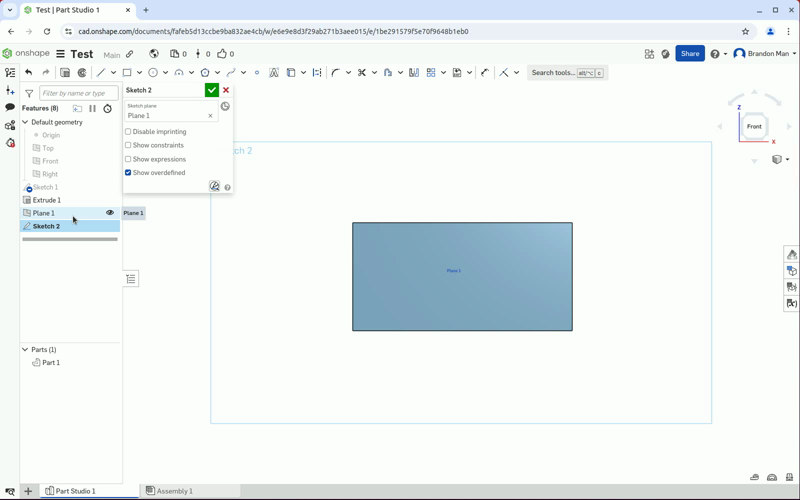
mouse_move(73, 352)
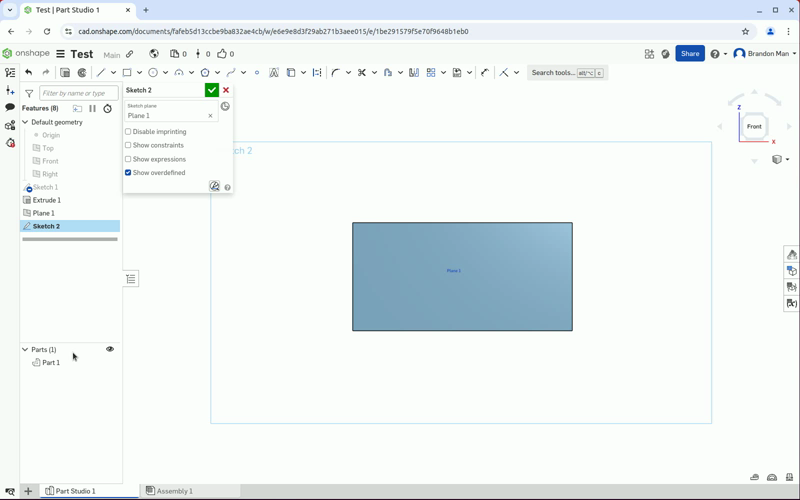
key(y)
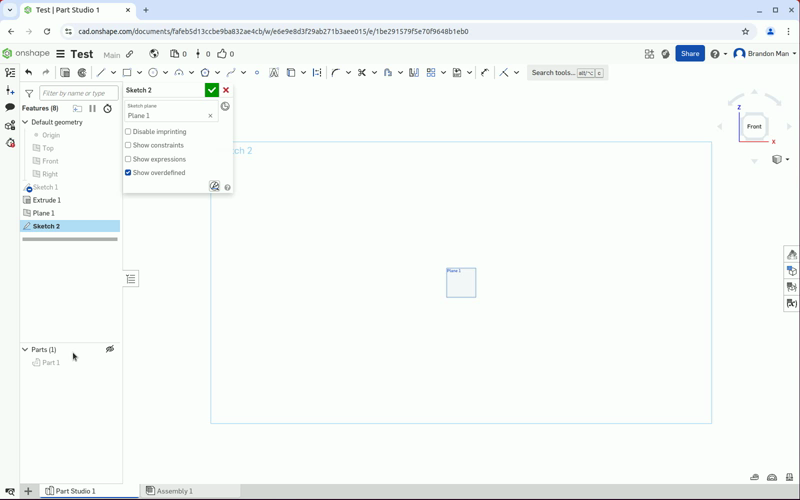
key(l)
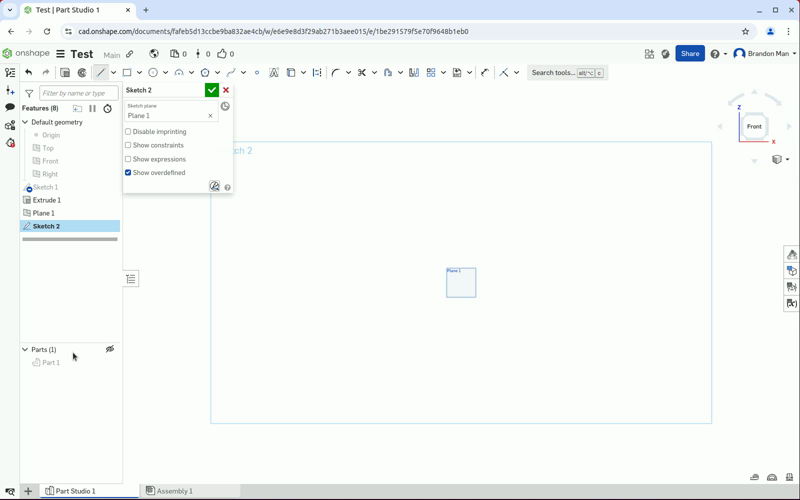
key_down(shift)
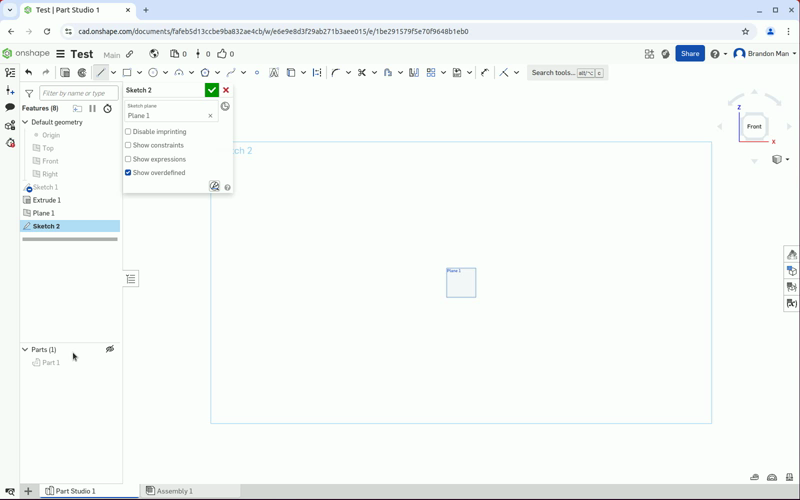
mouse_move(352, 330)
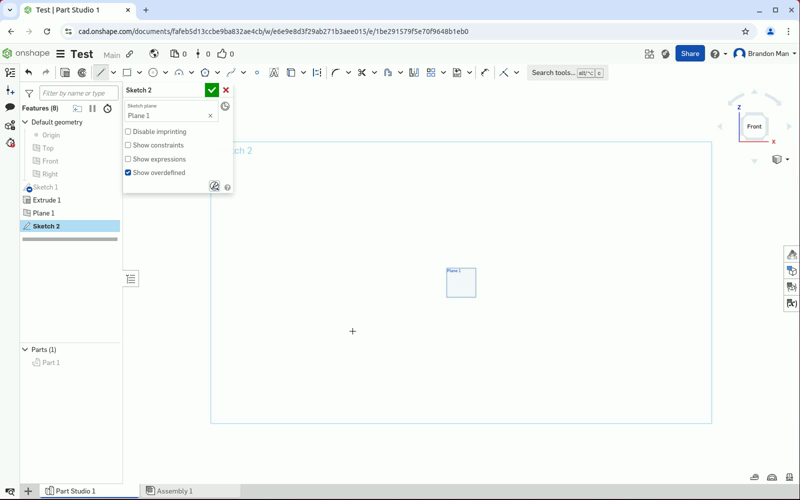
click(352, 330)
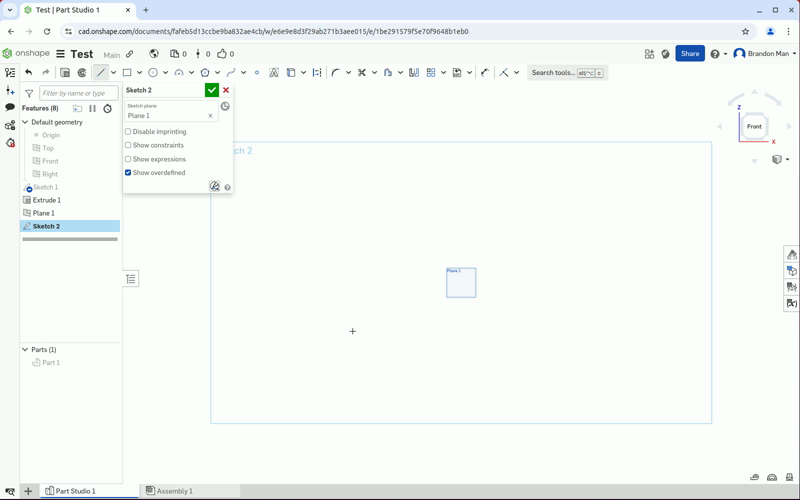
key_up(shift)
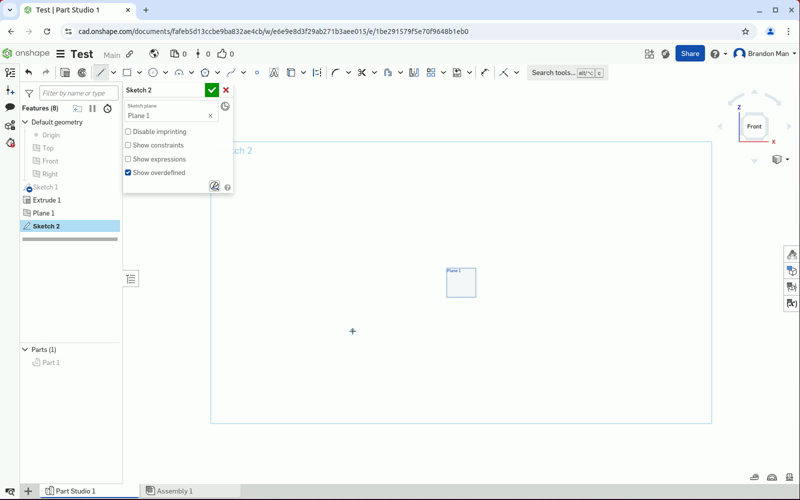
key_down(shift)
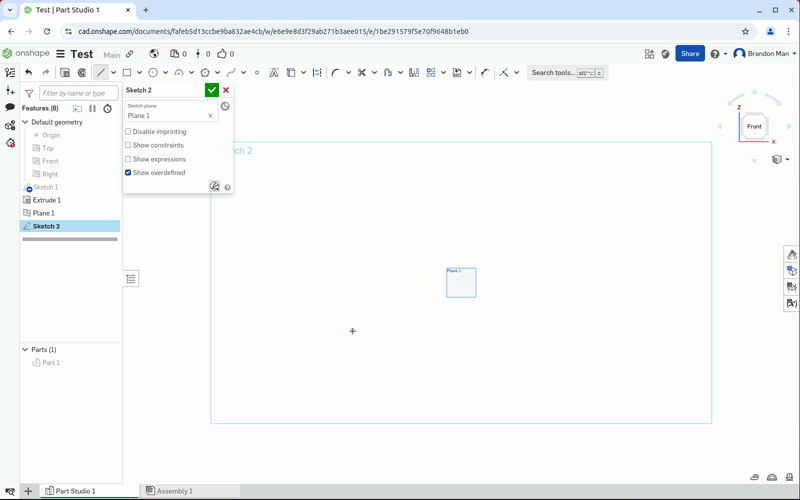
mouse_move(572, 330)
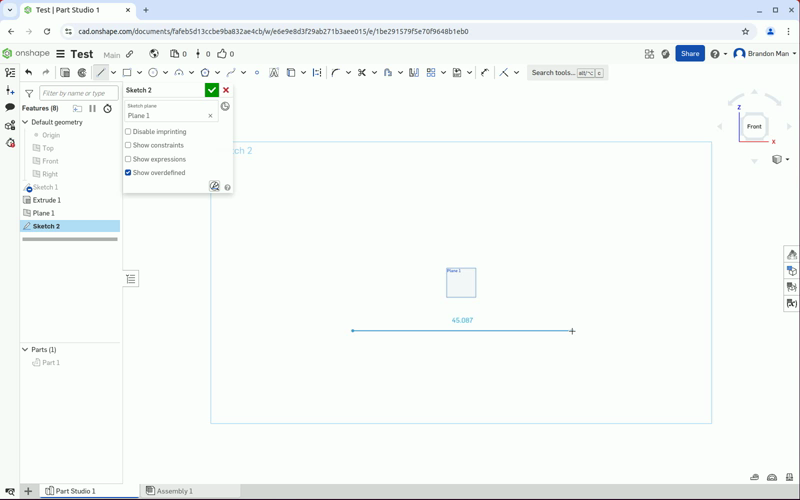
click(572, 330)
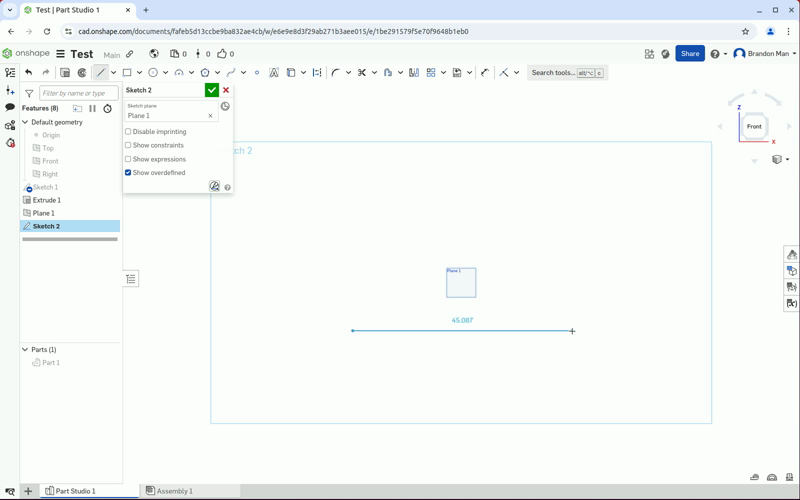
key_up(shift)
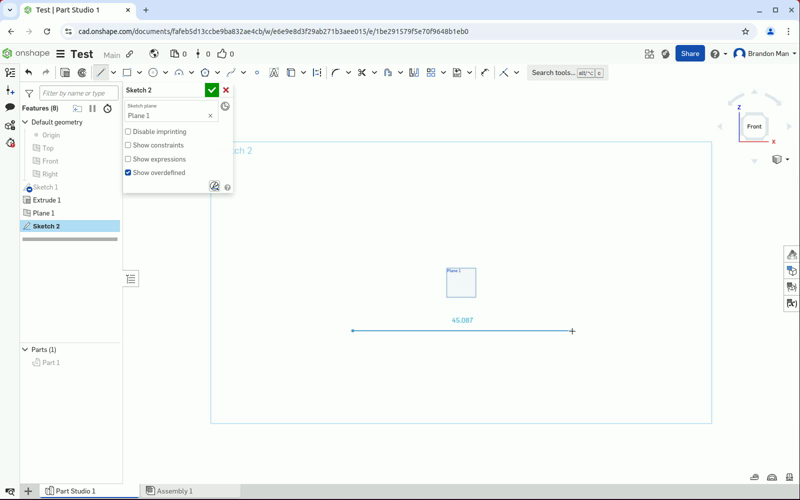
key_down(shift)
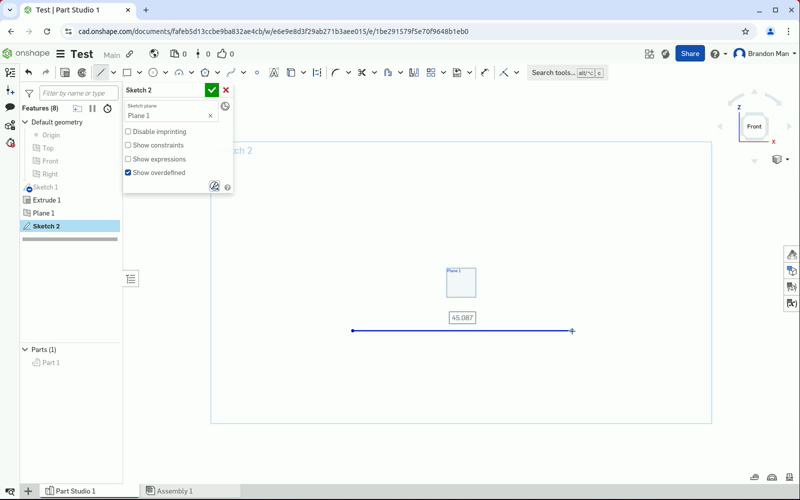
mouse_move(589, 330)
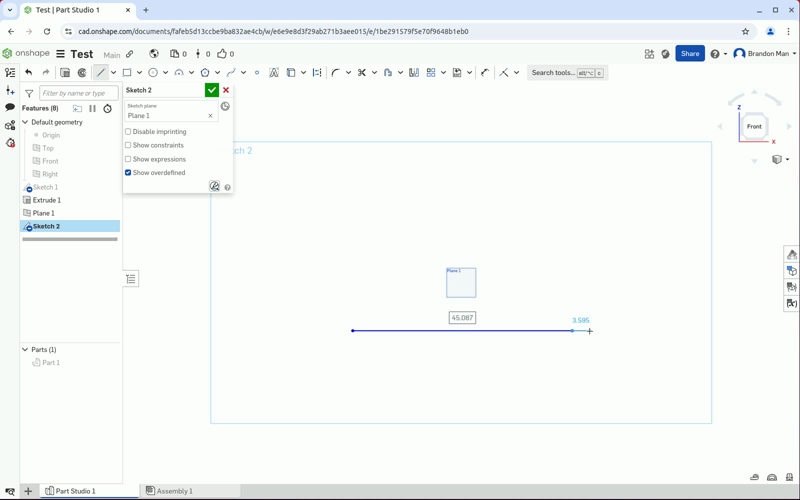
mouse_move(572, 312)
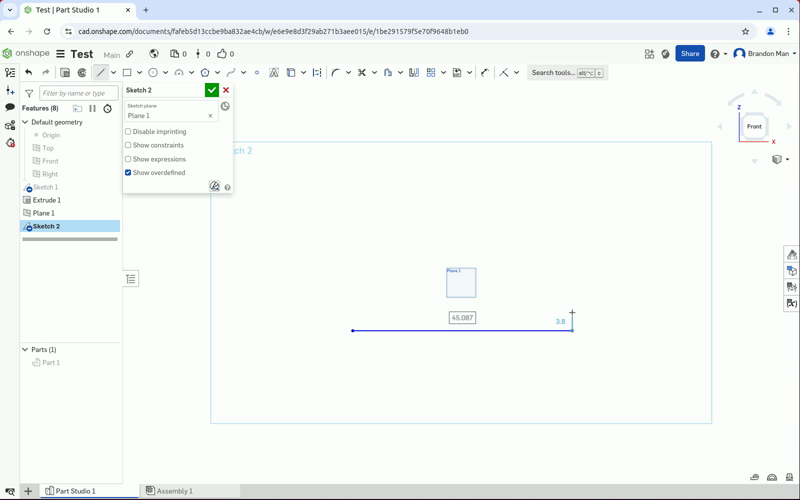
click(572, 312)
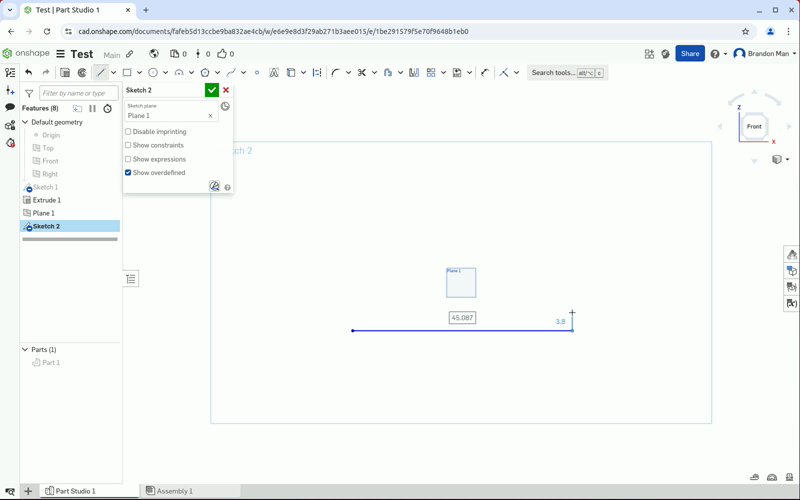
key_up(shift)
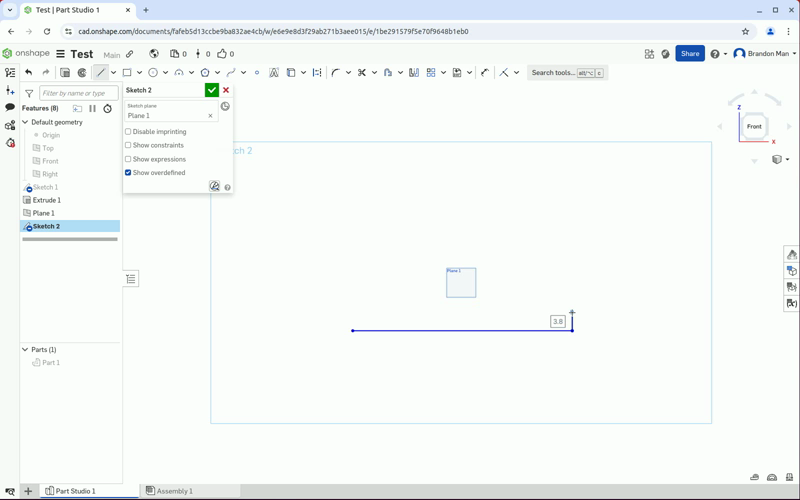
key_down(shift)
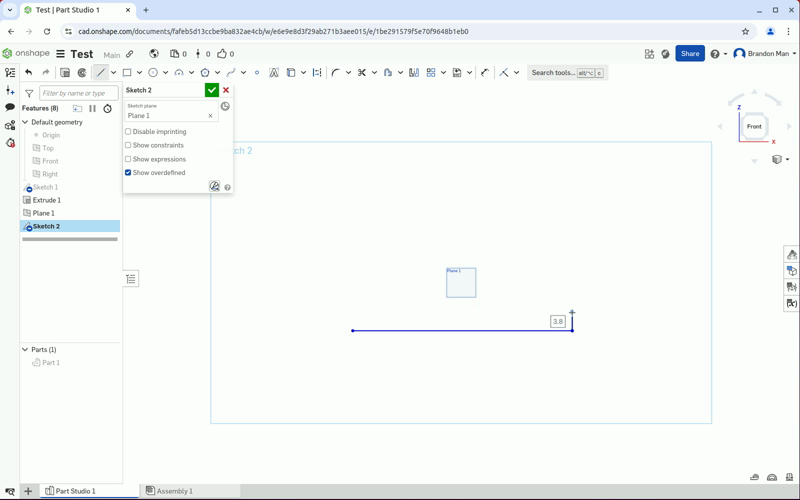
mouse_move(352, 312)
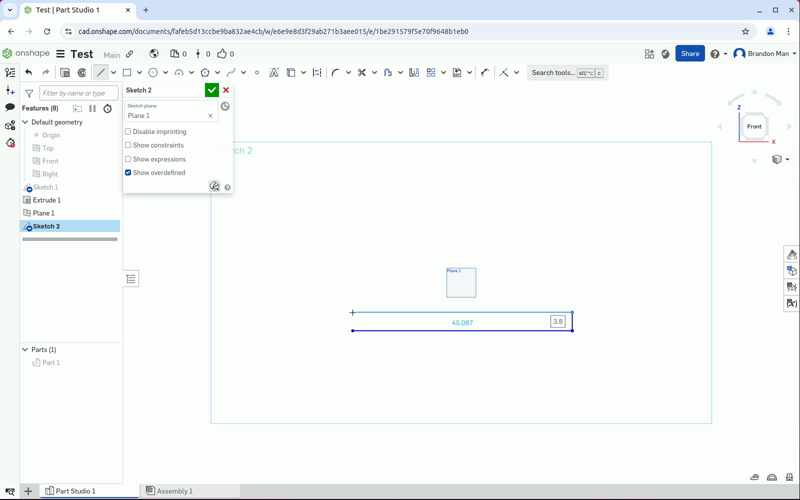
click(352, 312)
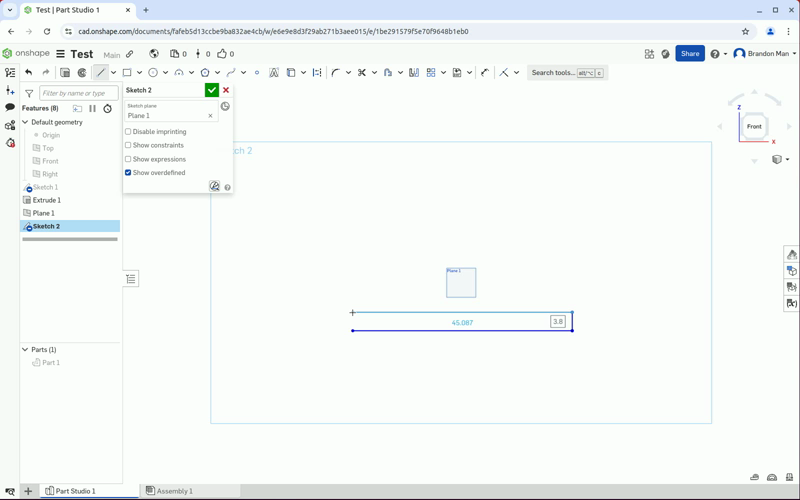
key_up(shift)
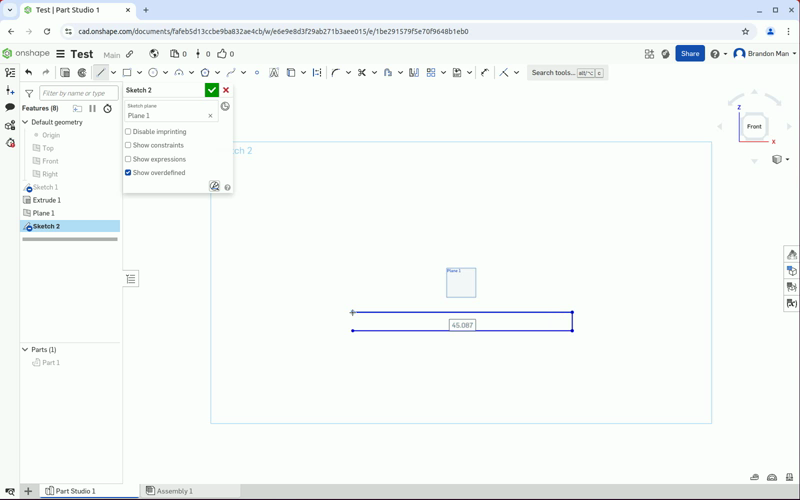
mouse_move(382, 312)
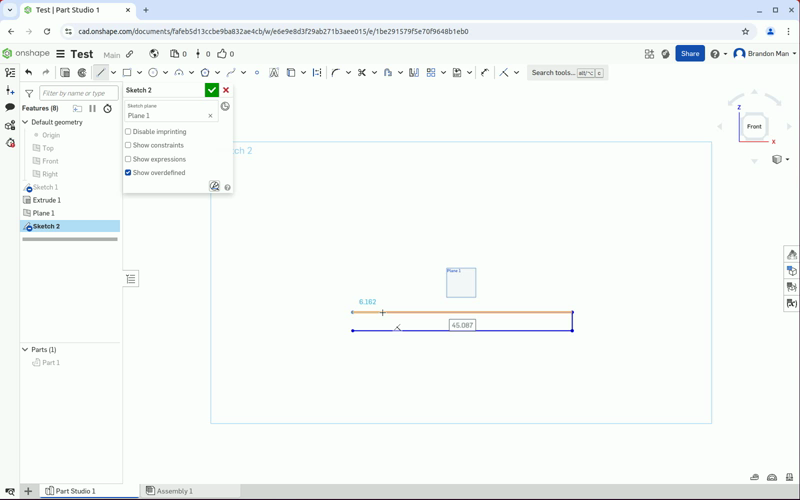
key_down(shift)
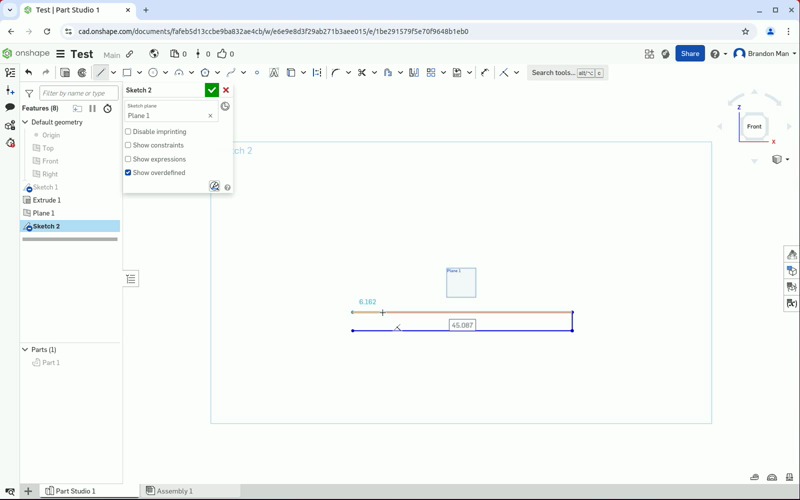
mouse_move(352, 330)
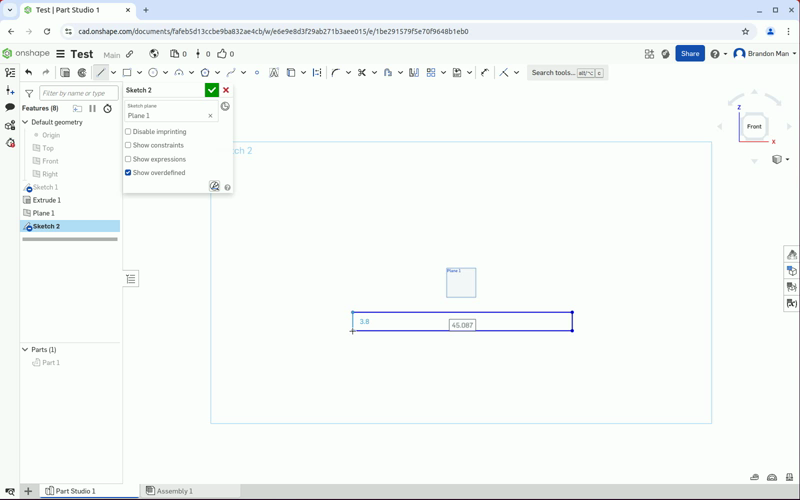
key_up(shift)
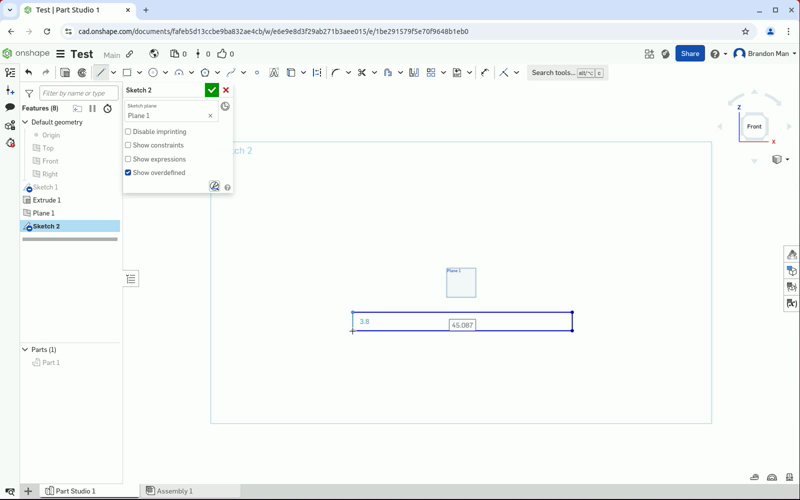
click(352, 330)
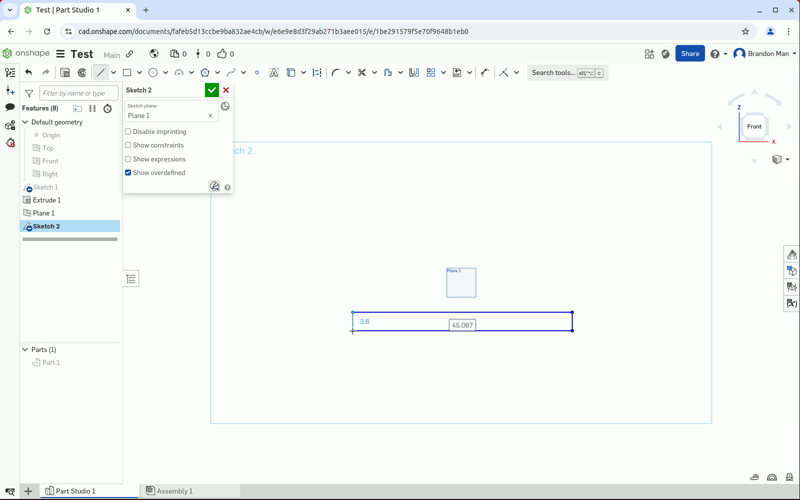
key(esc)
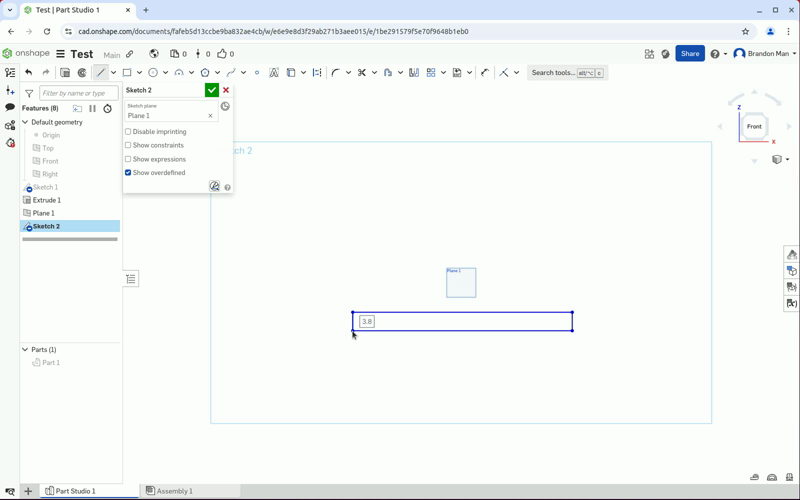
mouse_move(422, 319)
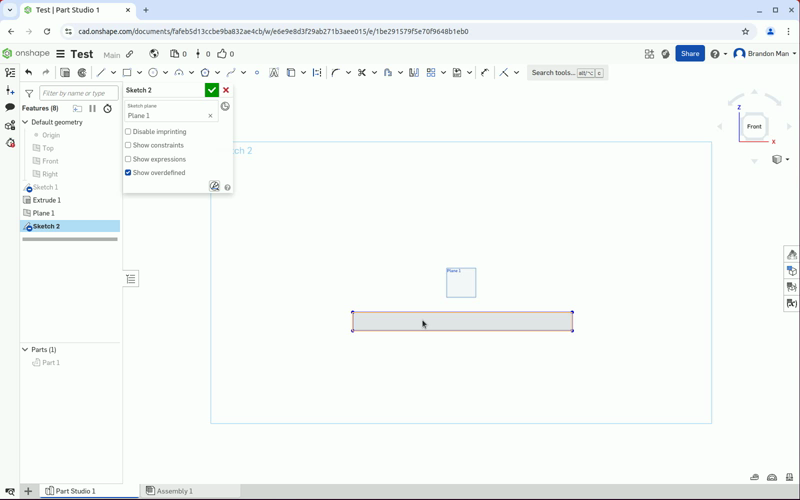
click(422, 319)
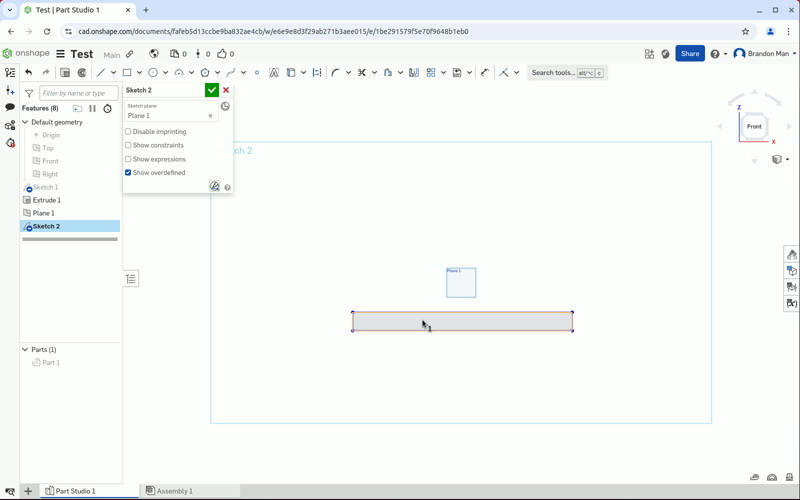
mouse_move(73, 352)
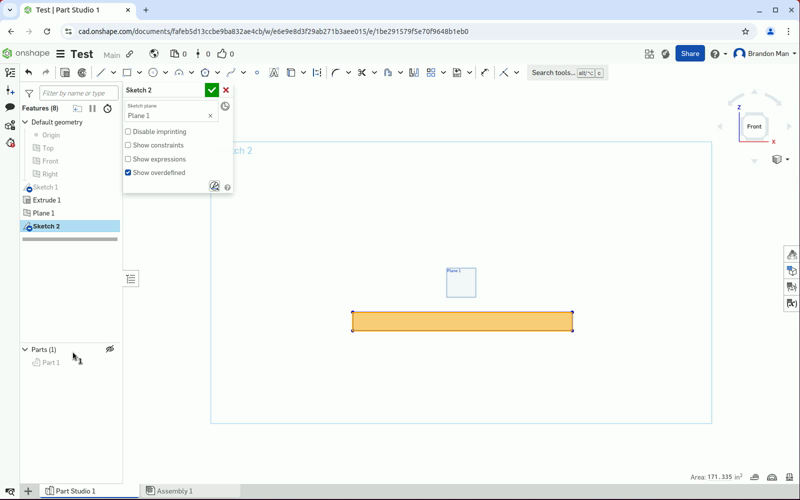
key(shift+y)
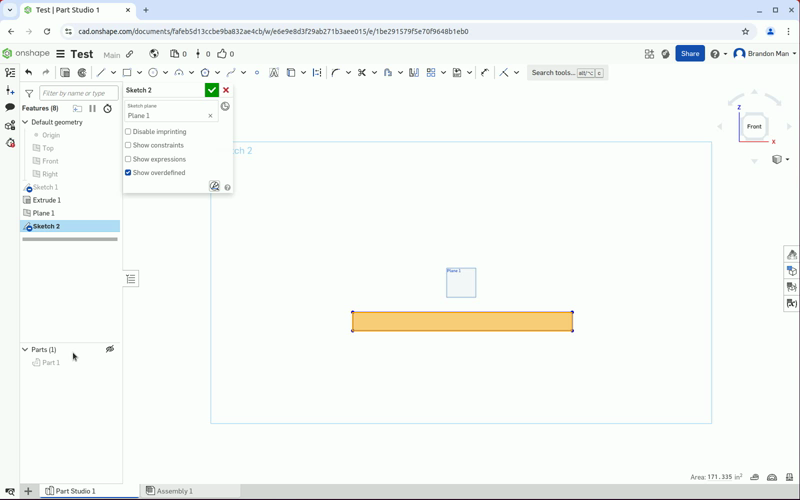
key(shift+e)
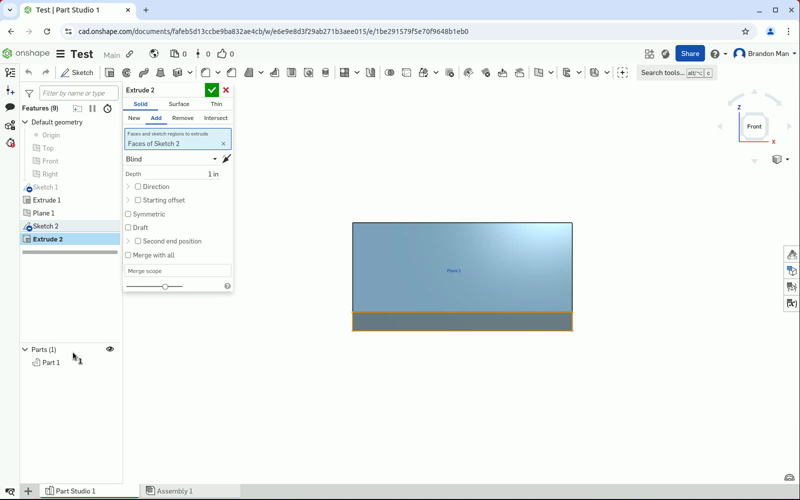
mouse_move(143, 106)
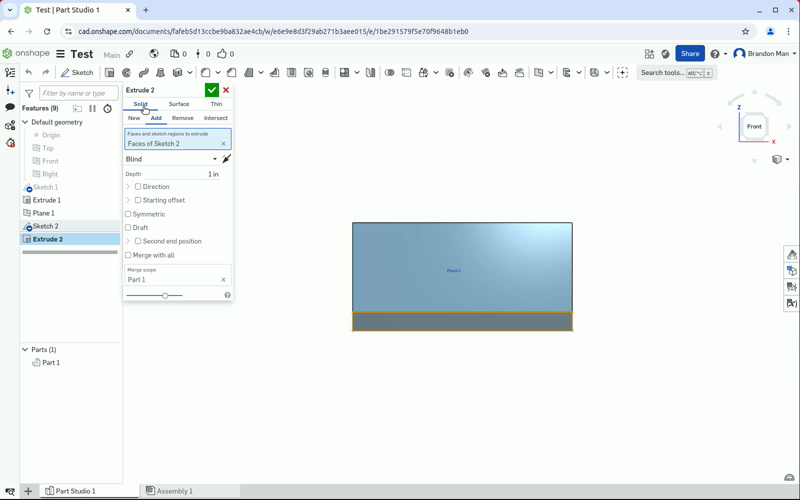
click(143, 106)
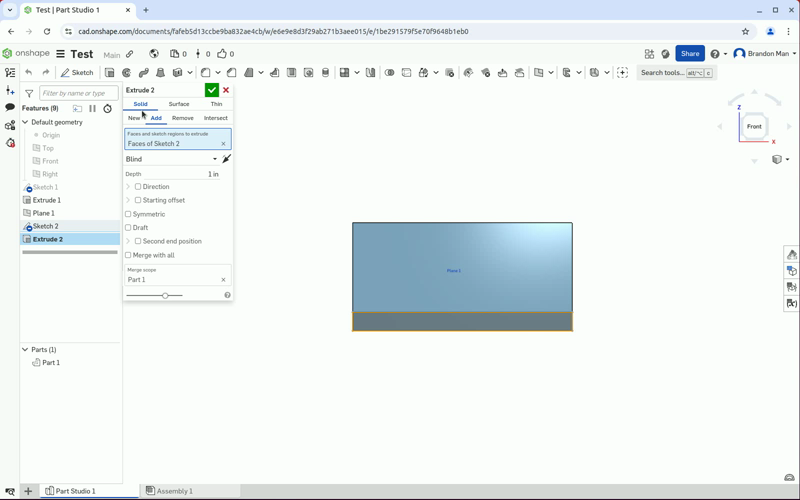
mouse_move(137, 120)
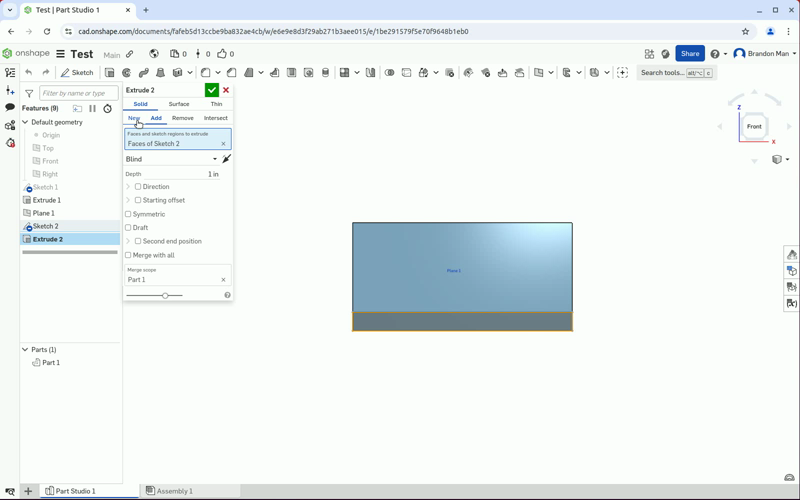
click(137, 120)
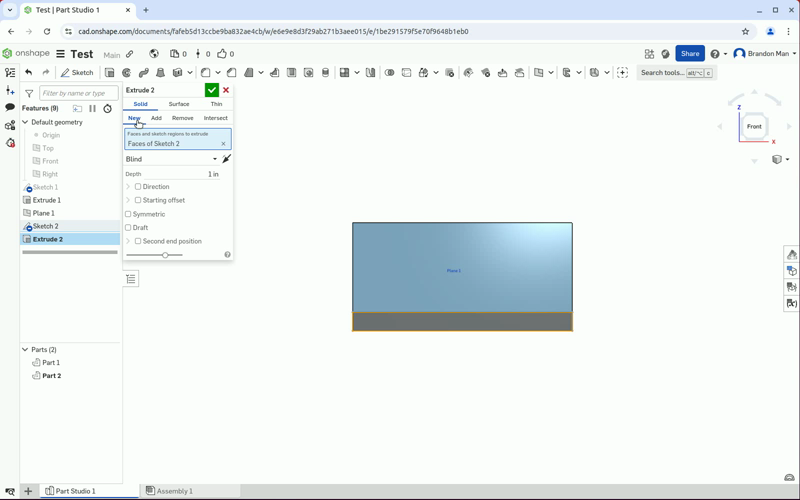
key(tab, 4)
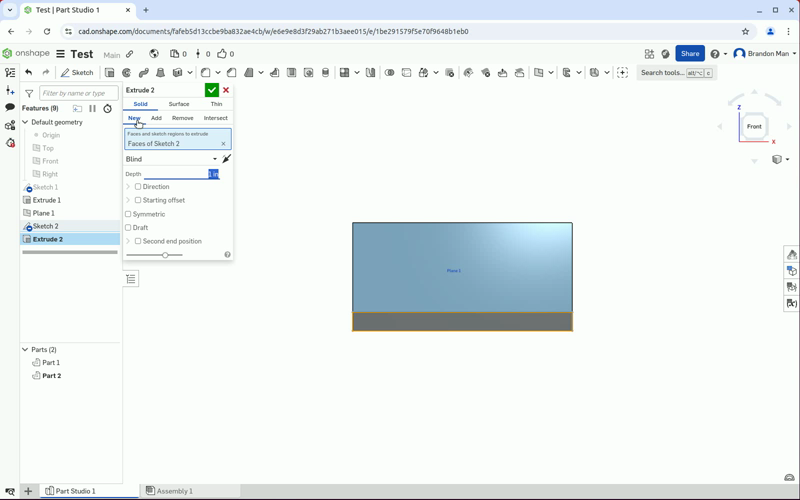
text(3.851)
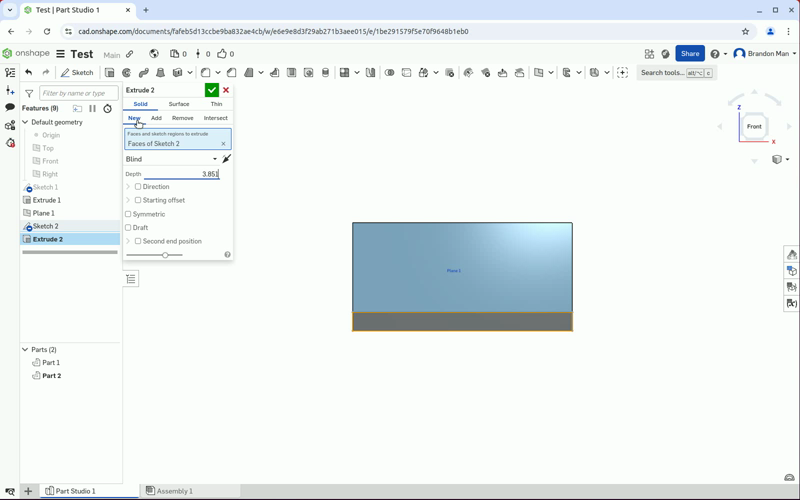
key(enter)
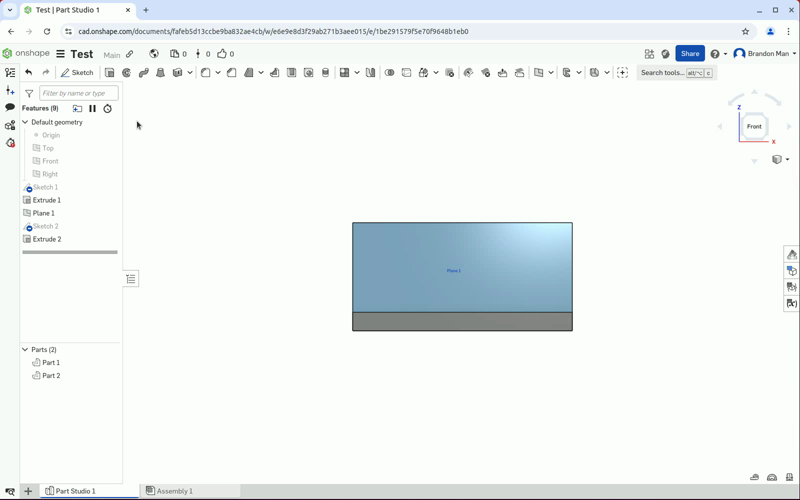
key(shift+h)
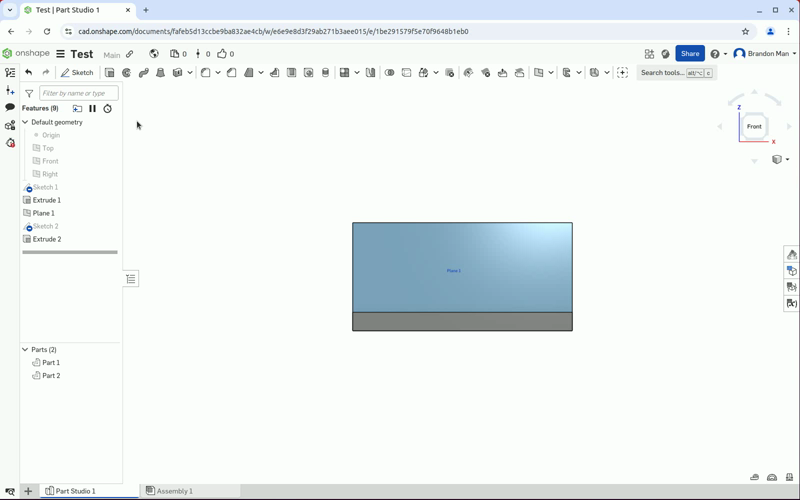
key(shift+h)
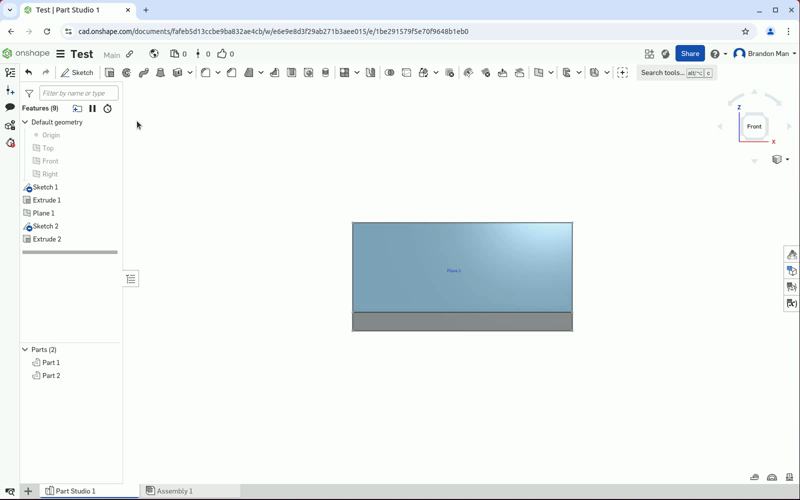
key(shift+7)
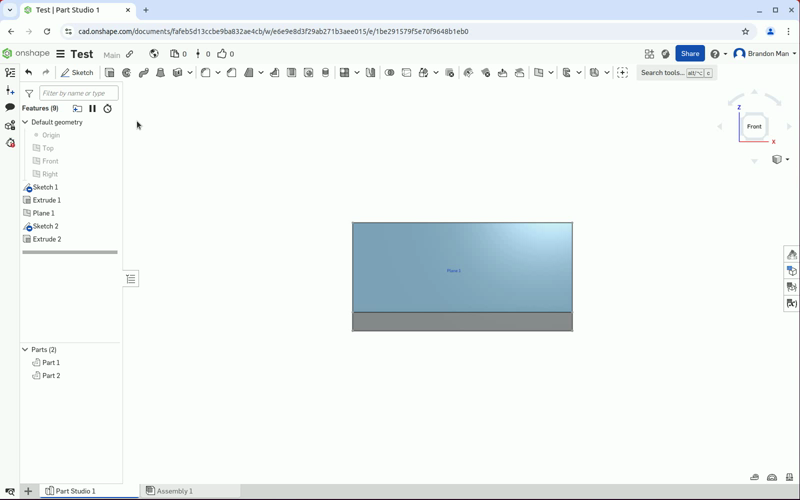
key(left, 2)
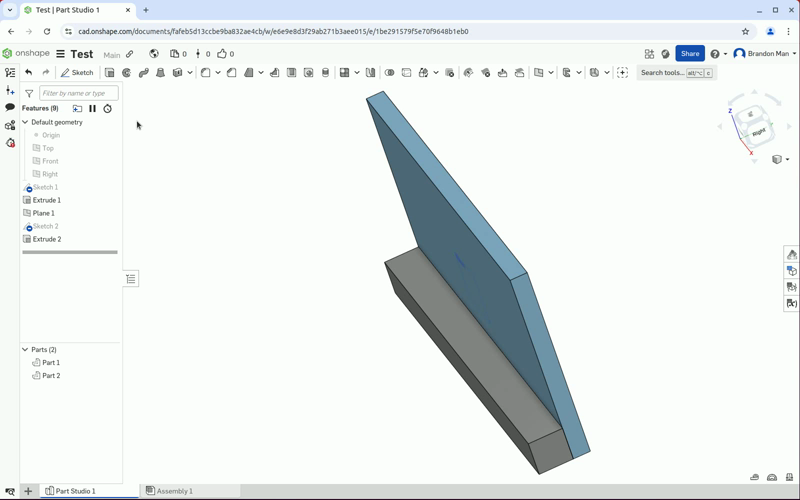
key(down, 2)
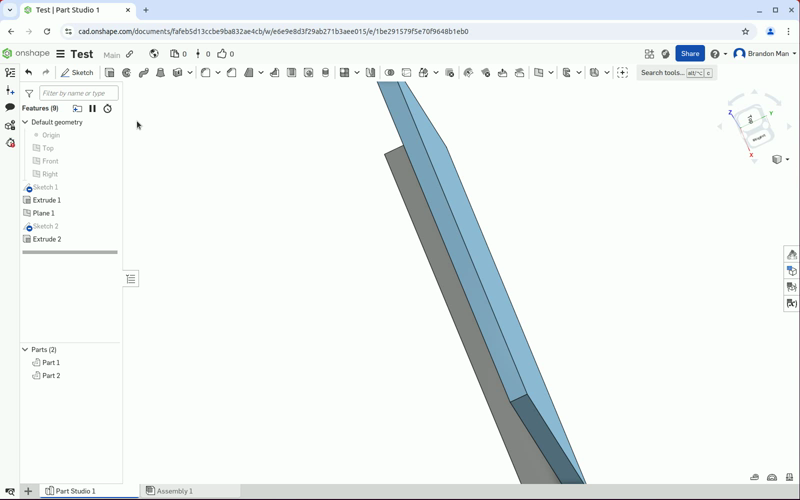
key(up, 2)
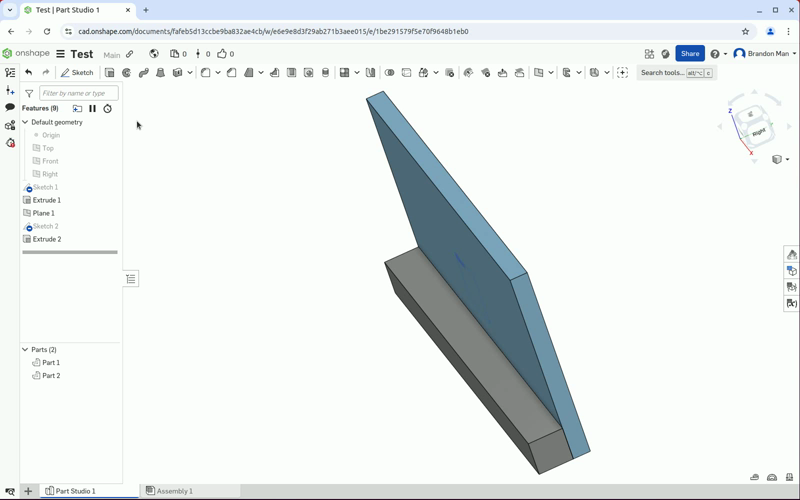
key(right, 2)
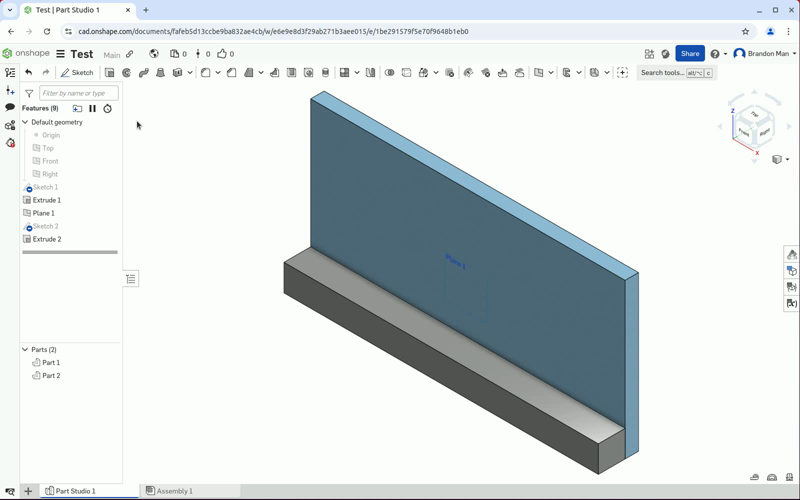
mouse_move(73, 189)
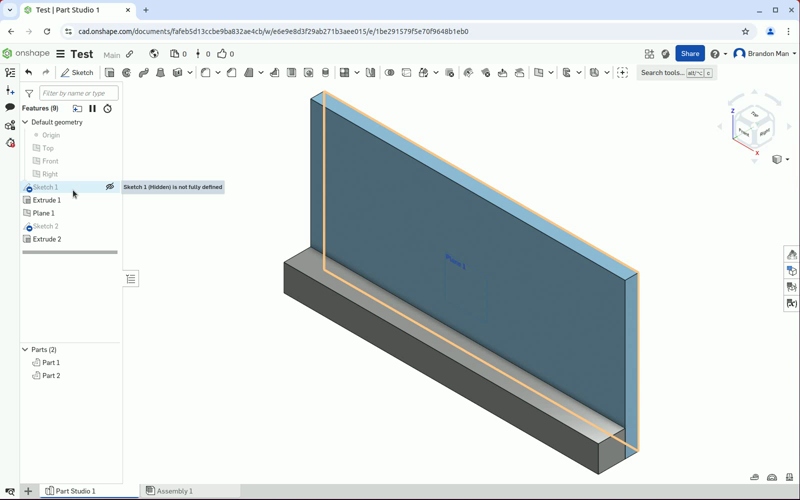
click(73, 189)